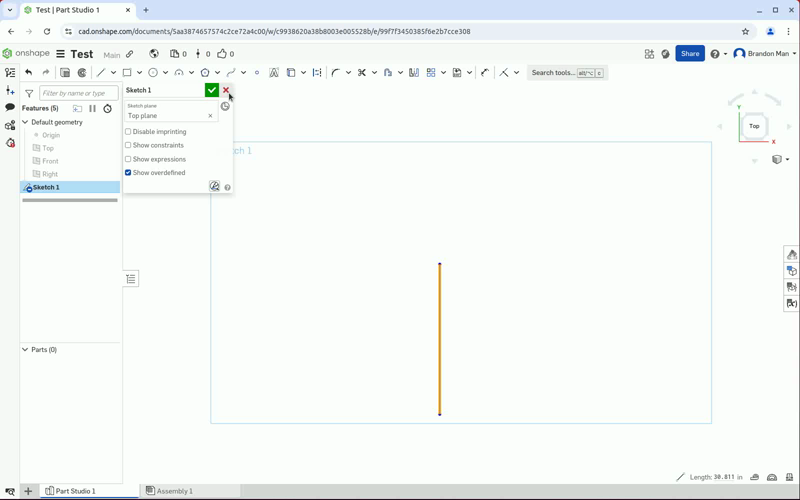
key(shift+h)
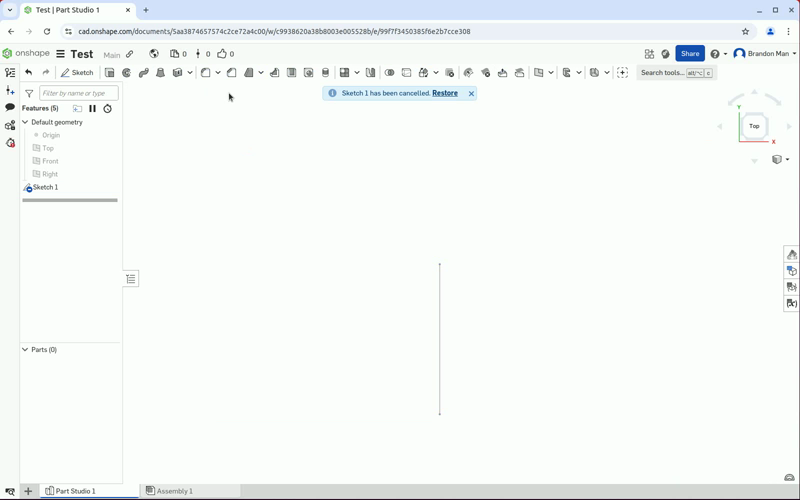
key(shift+s)
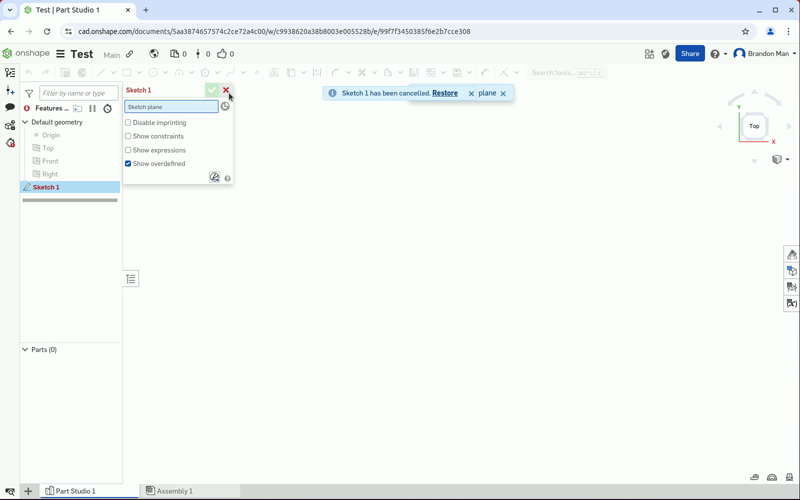
mouse_move(73, 150)
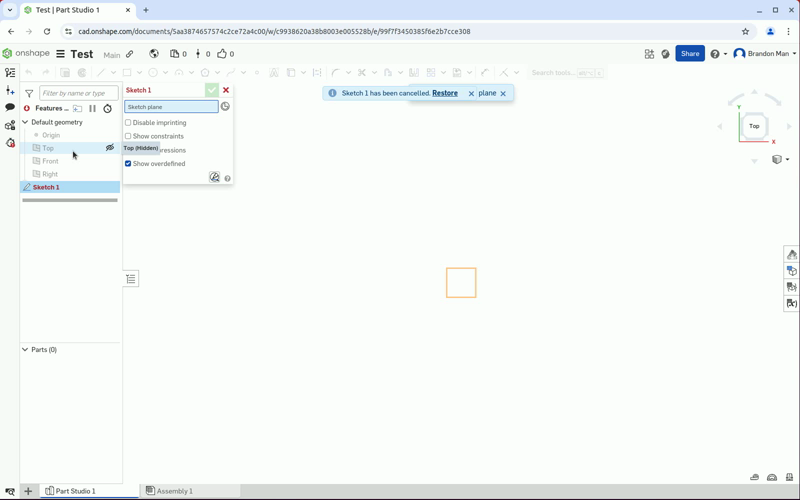
click(73, 150)
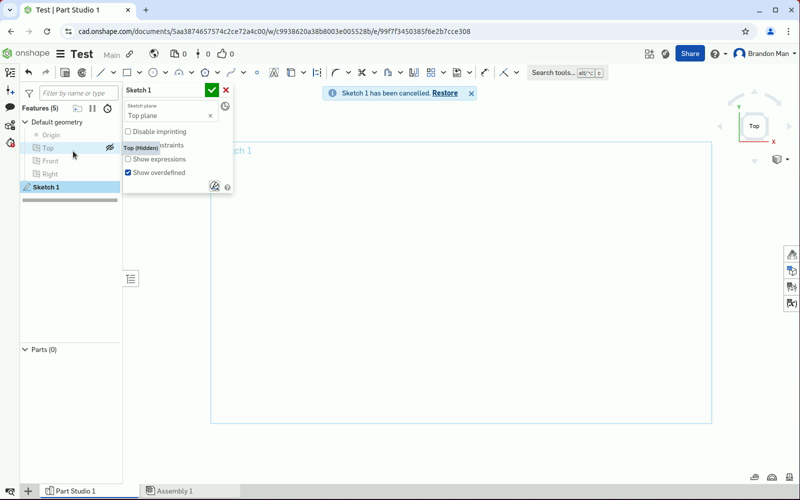
mouse_move(73, 352)
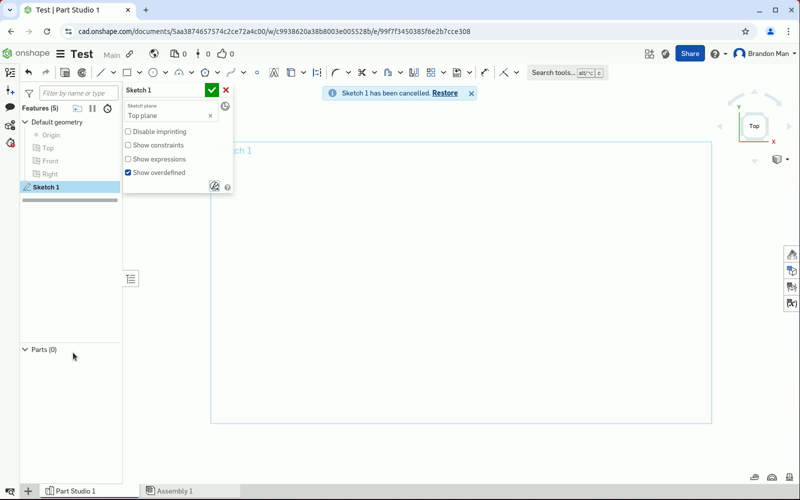
key(y)
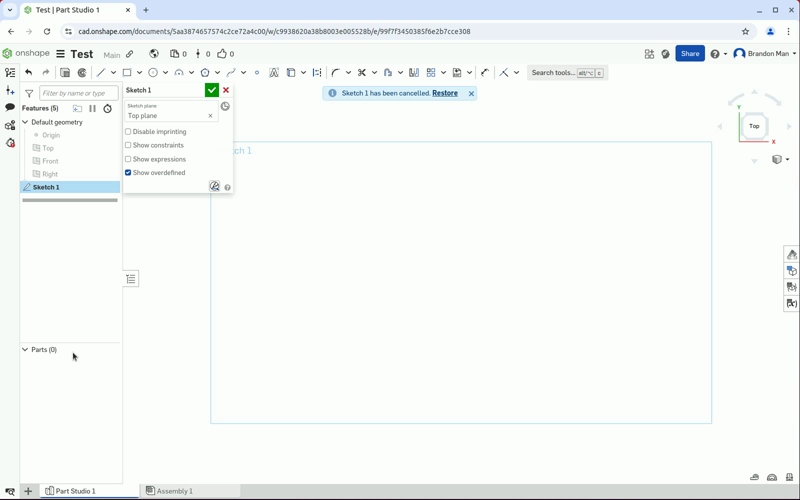
key(l)
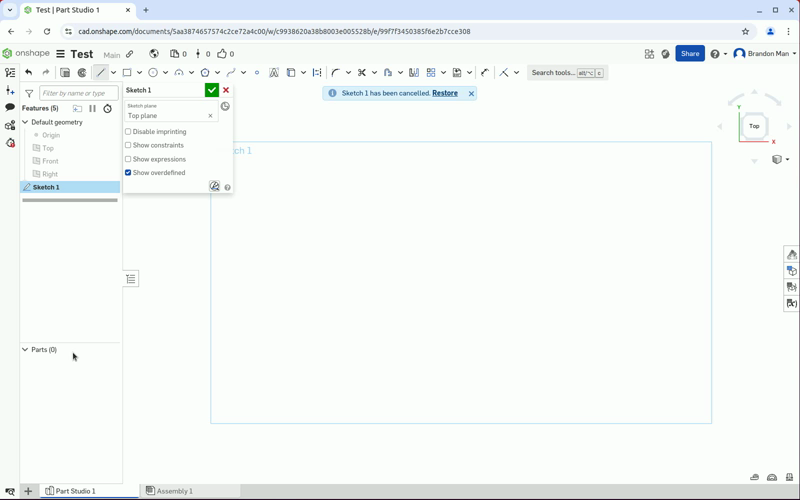
key_down(shift)
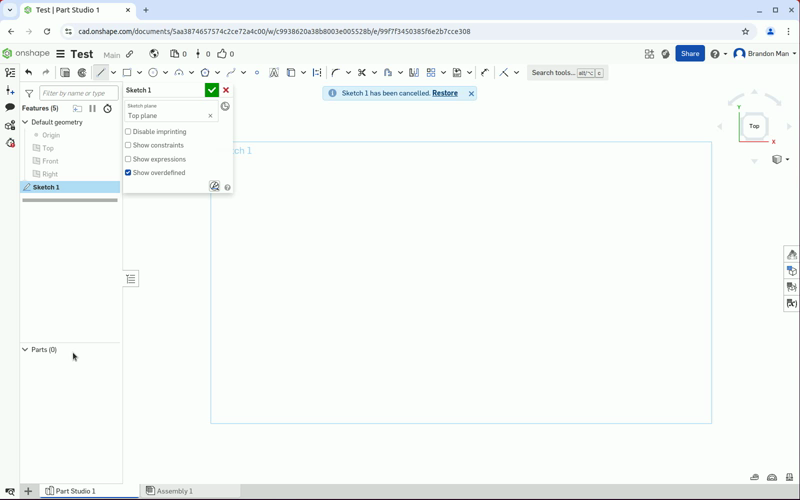
mouse_move(348, 381)
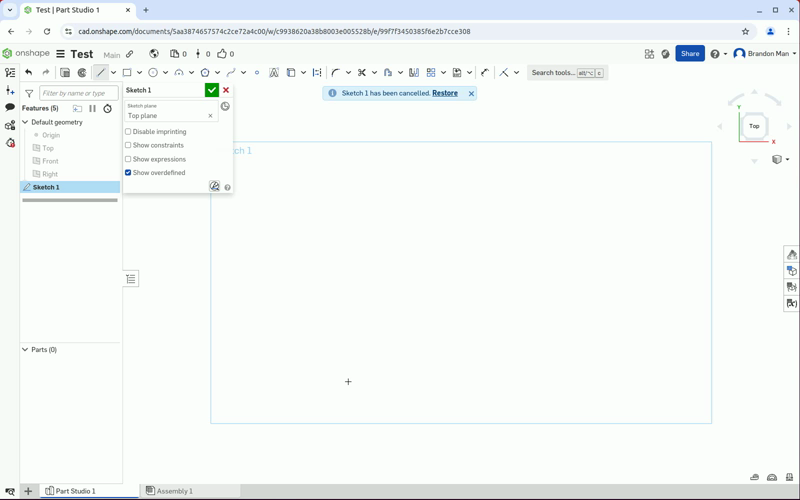
click(348, 381)
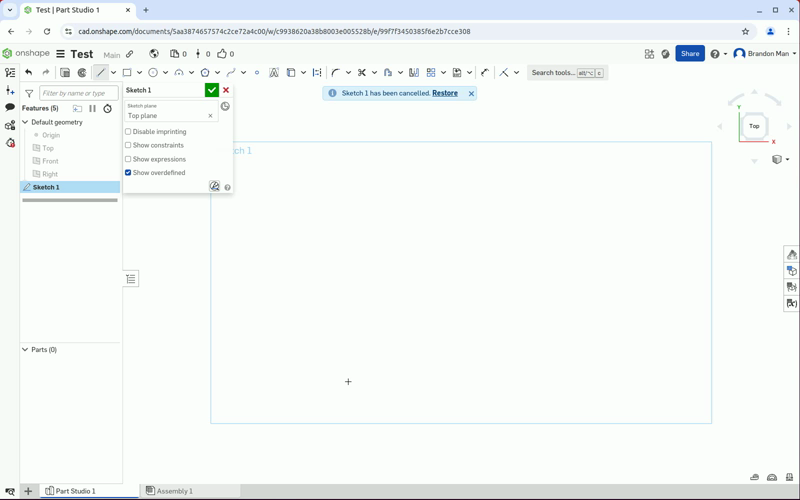
key_up(shift)
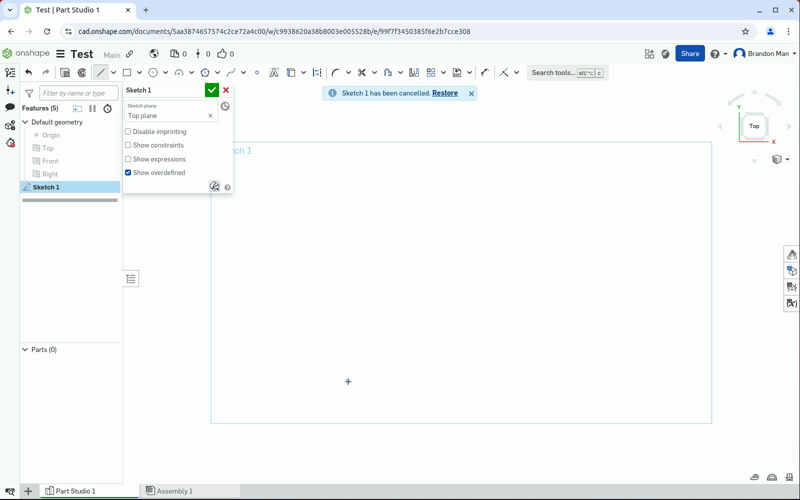
key_down(shift)
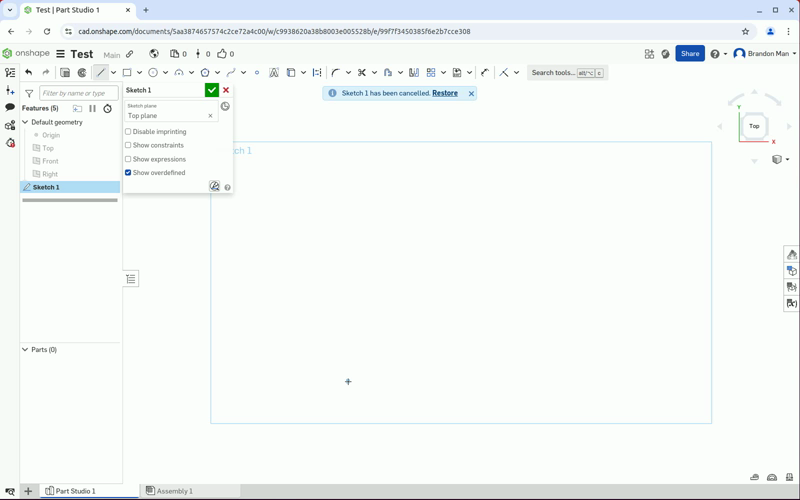
mouse_move(572, 381)
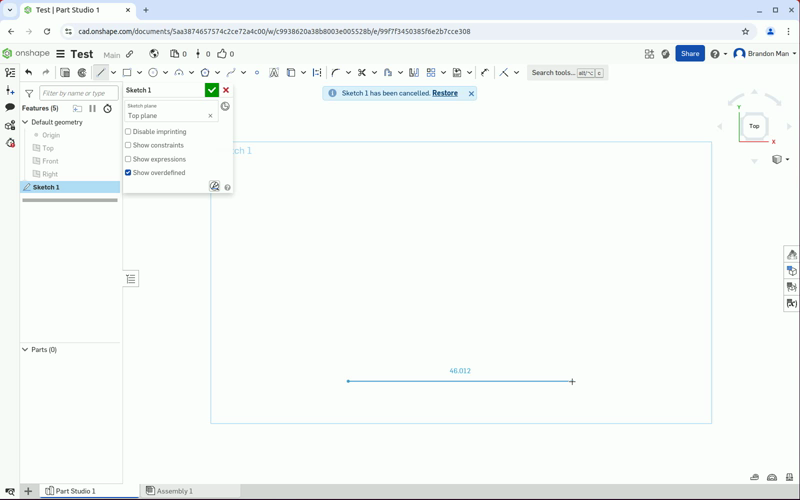
click(572, 381)
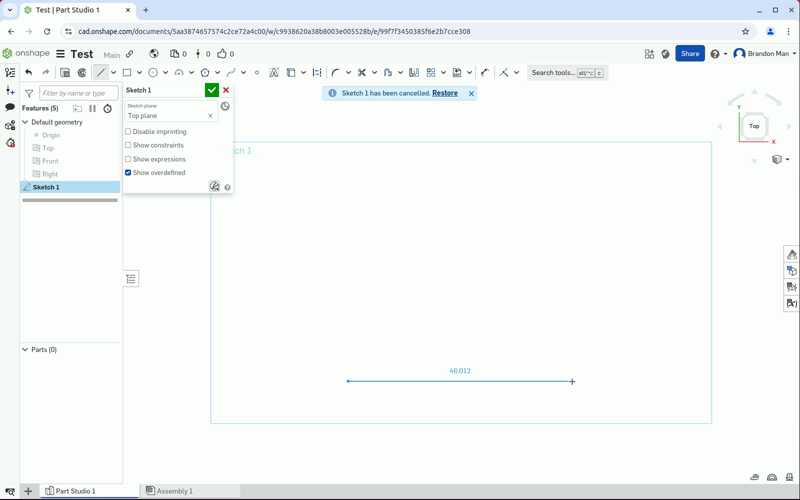
key_up(shift)
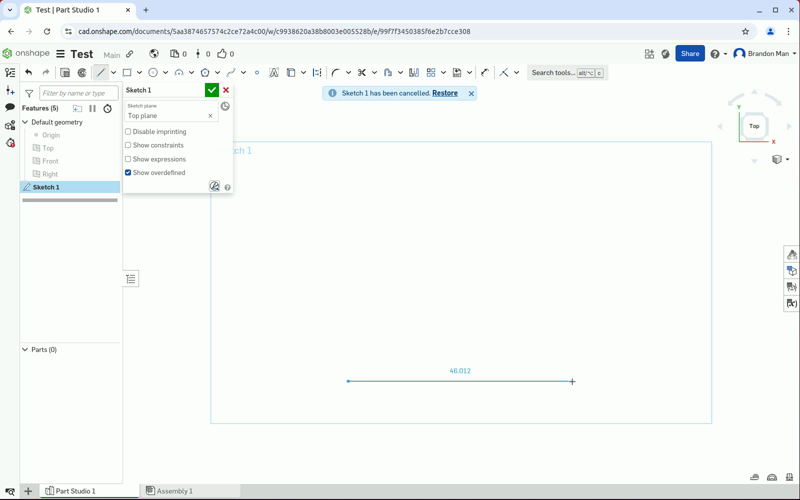
key_down(shift)
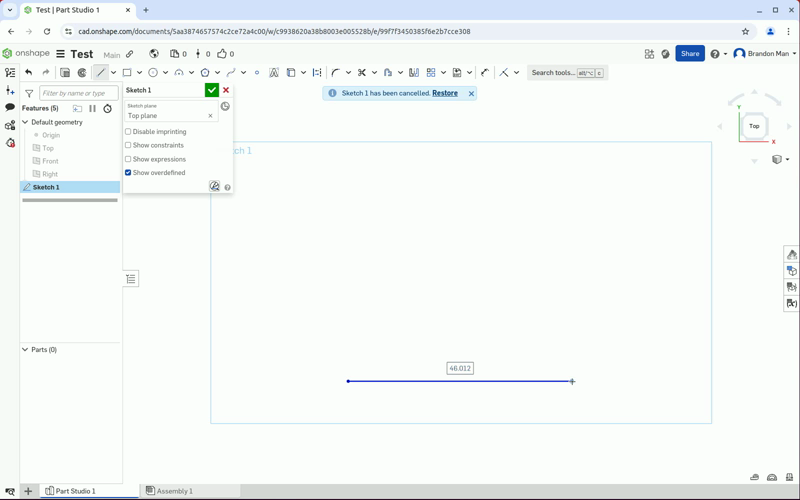
mouse_move(572, 185)
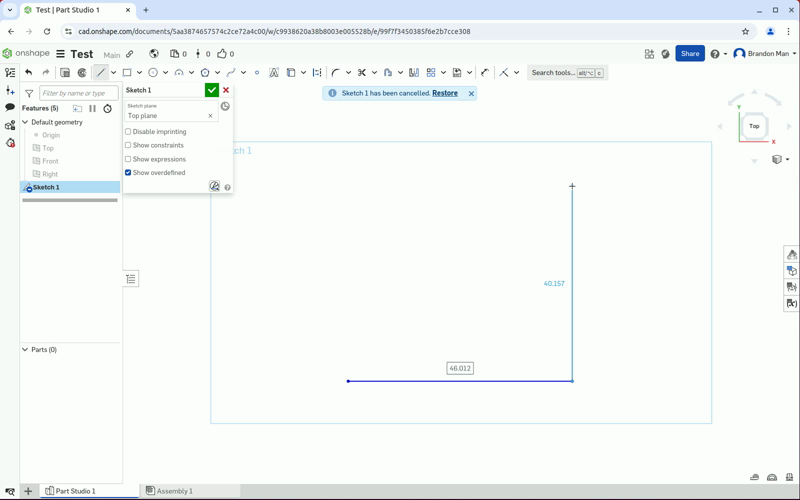
click(572, 185)
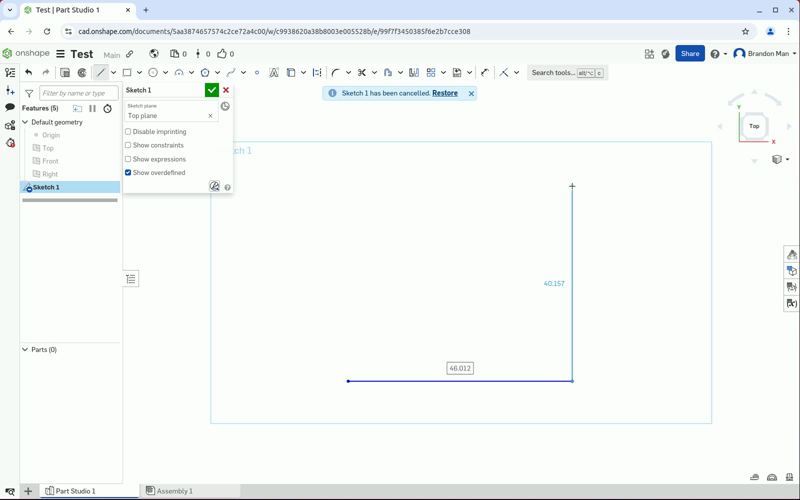
key_up(shift)
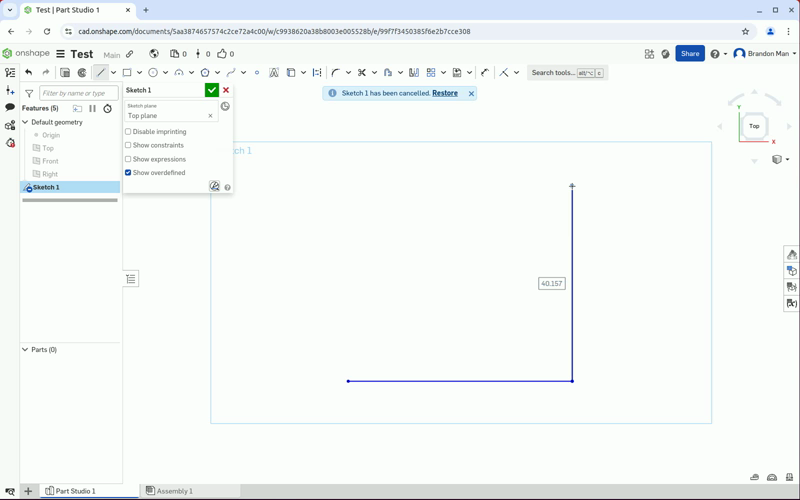
key_down(shift)
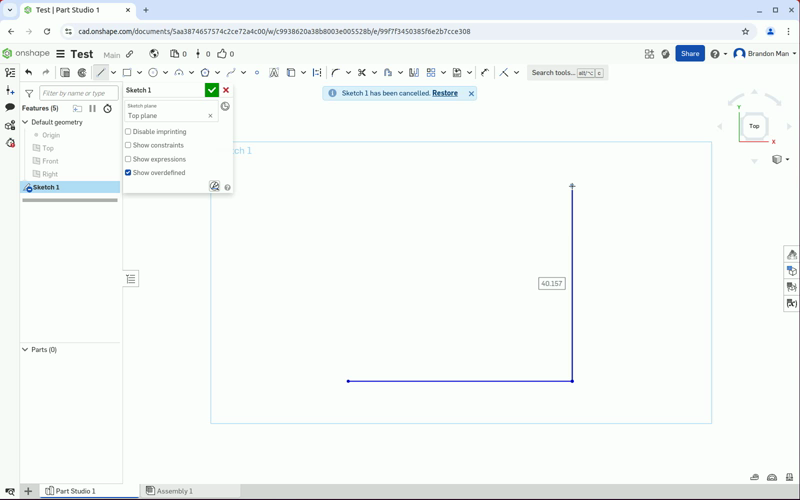
mouse_move(348, 185)
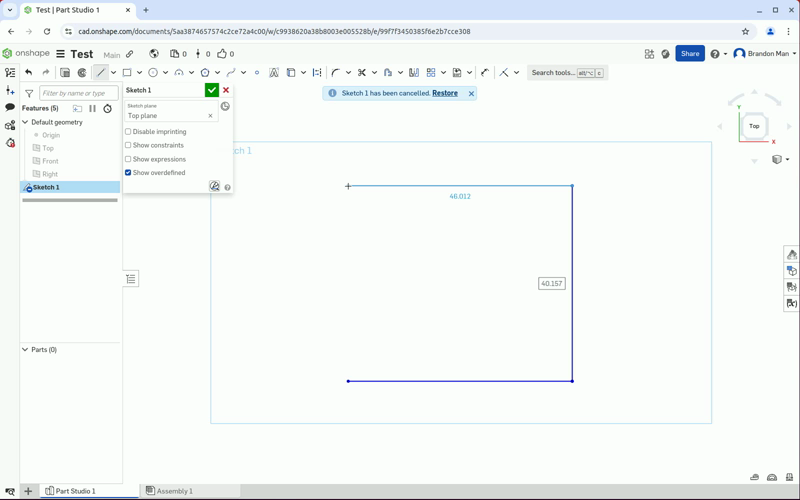
click(348, 185)
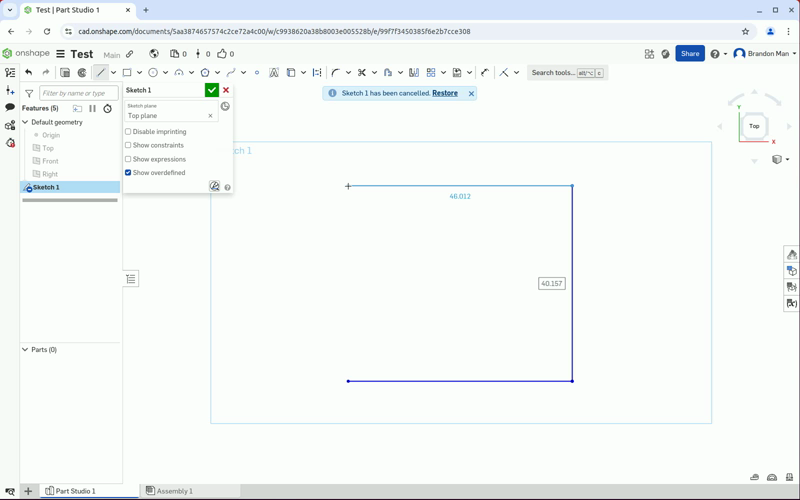
key_up(shift)
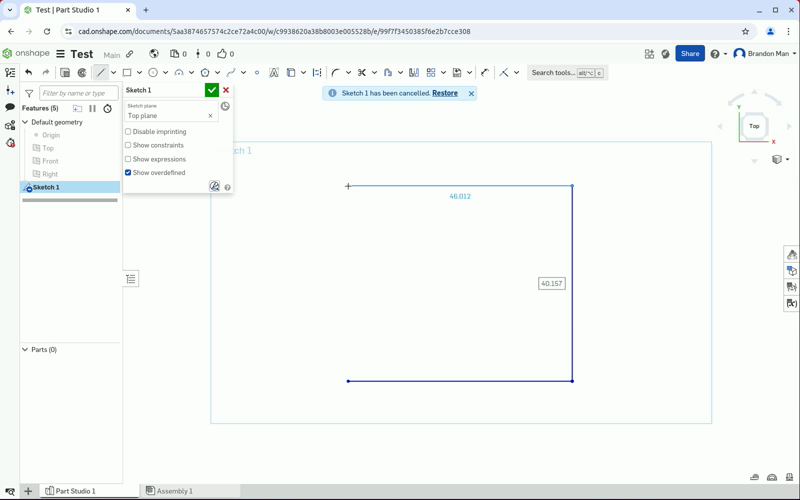
key_down(shift)
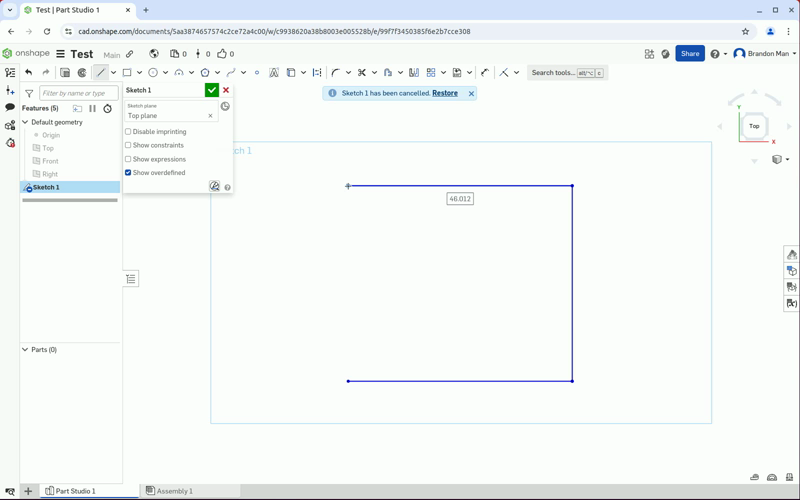
mouse_move(348, 381)
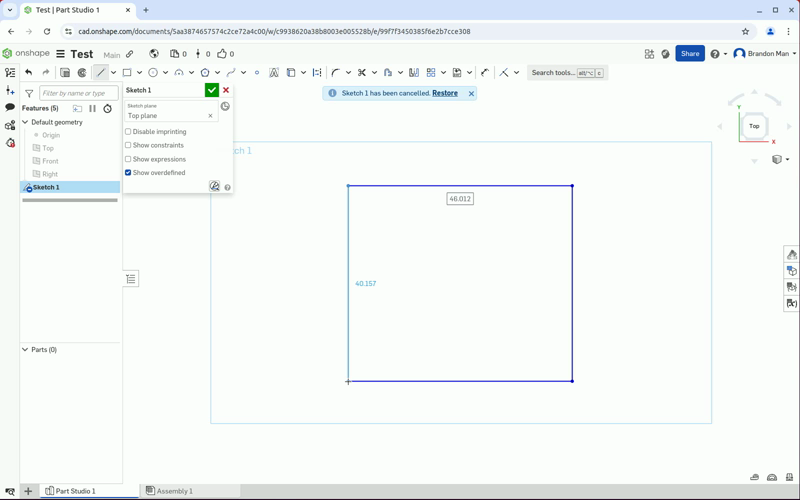
key_up(shift)
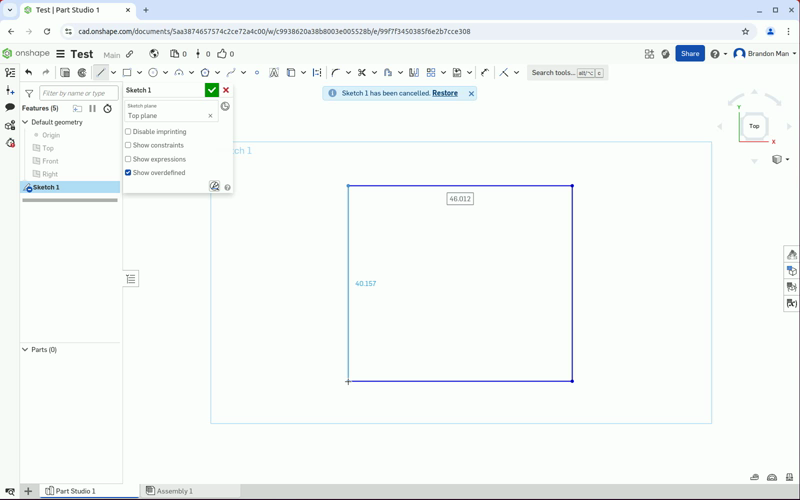
click(348, 381)
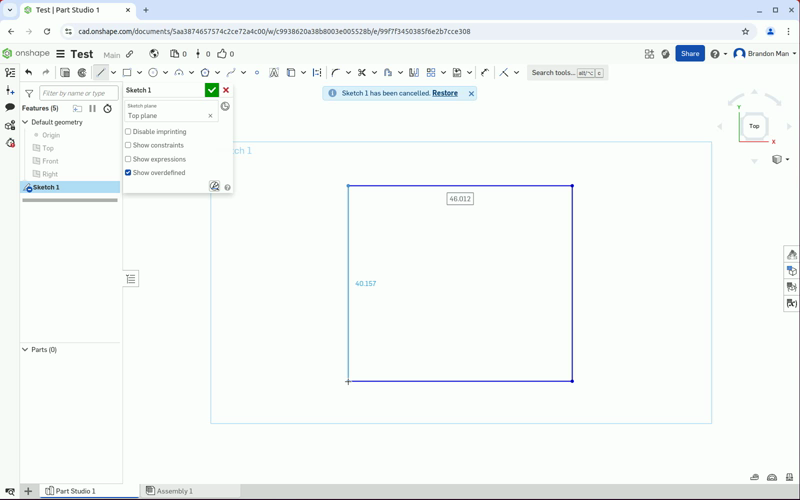
key(esc)
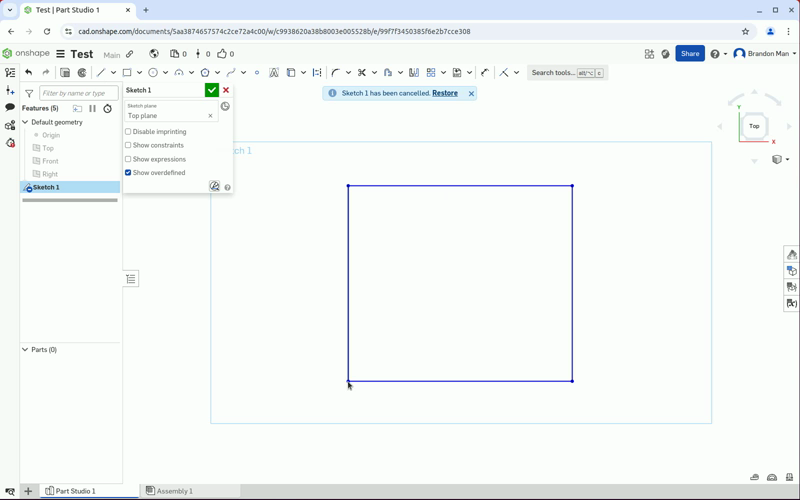
mouse_move(378, 235)
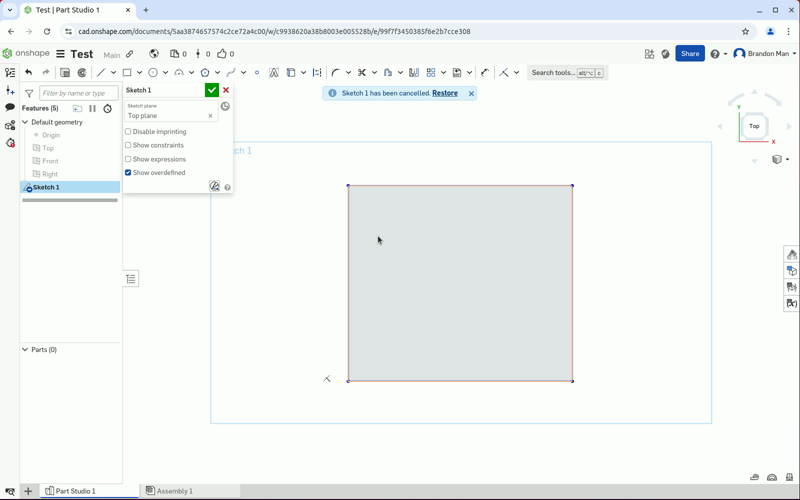
click(378, 235)
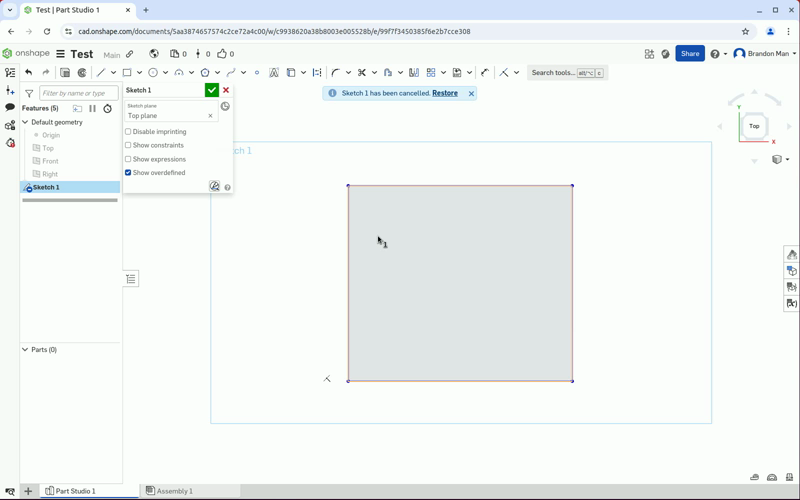
mouse_move(73, 352)
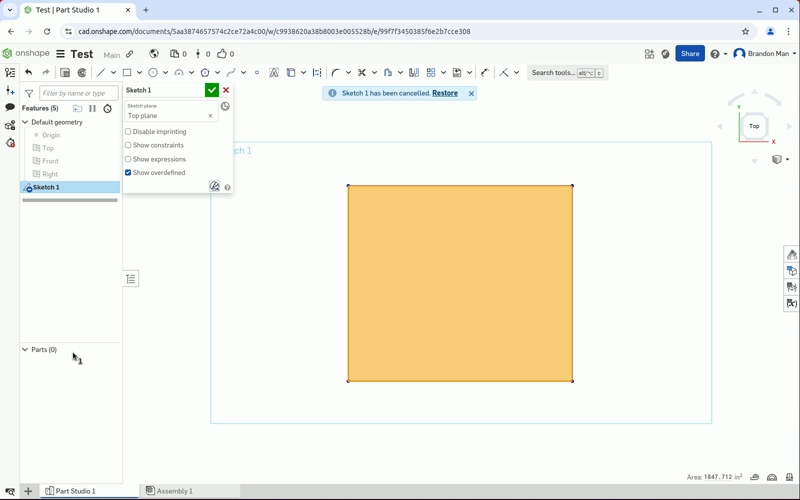
key(shift+y)
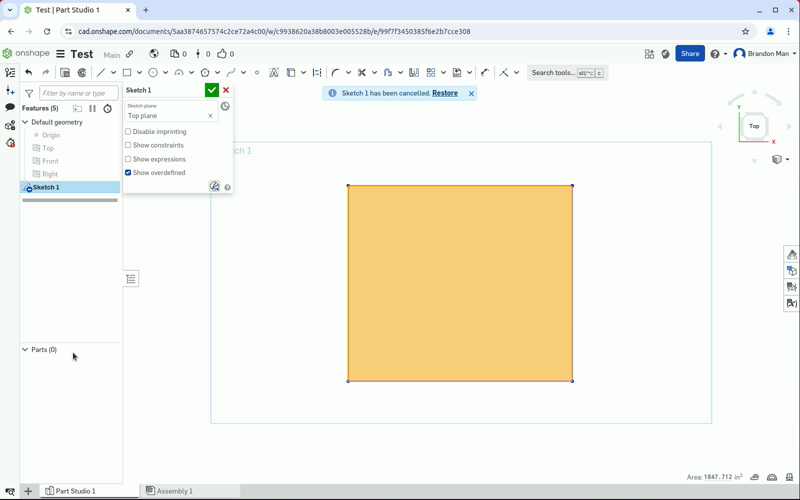
key(shift+e)
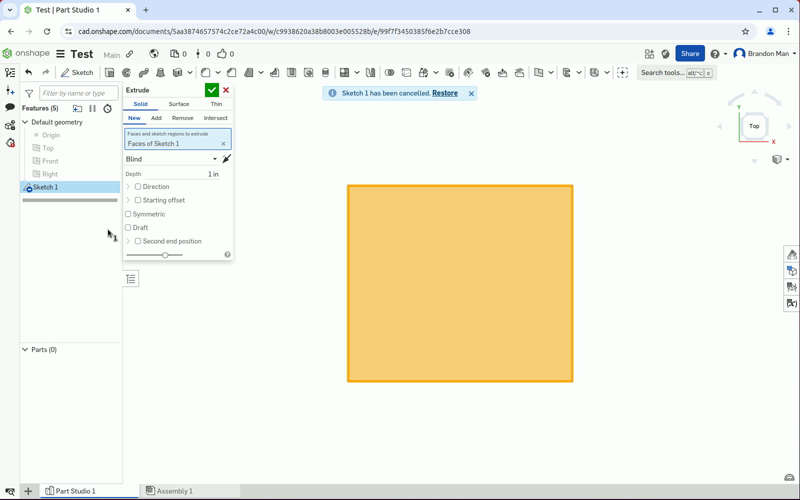
mouse_move(143, 106)
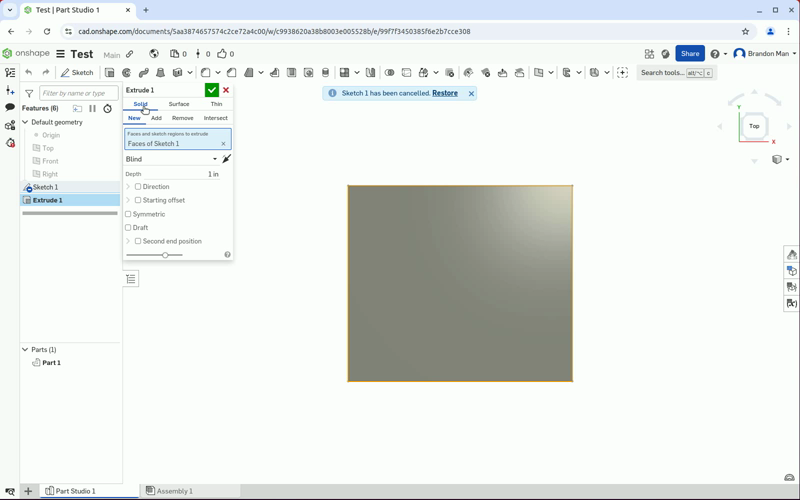
click(143, 106)
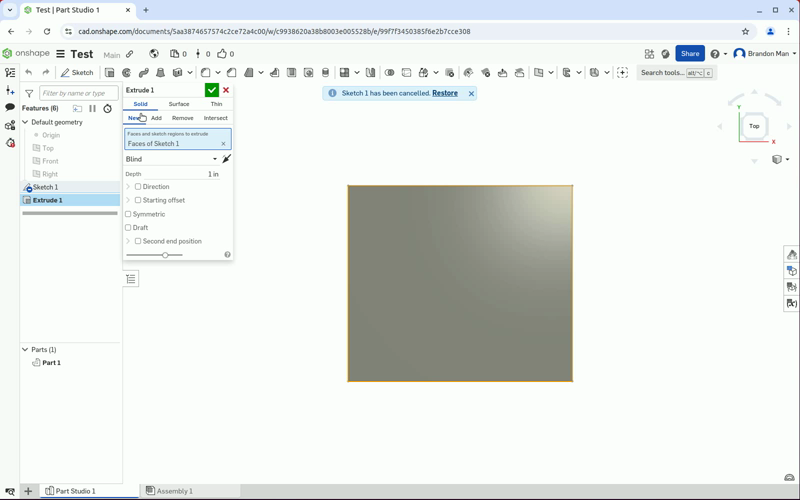
mouse_move(137, 120)
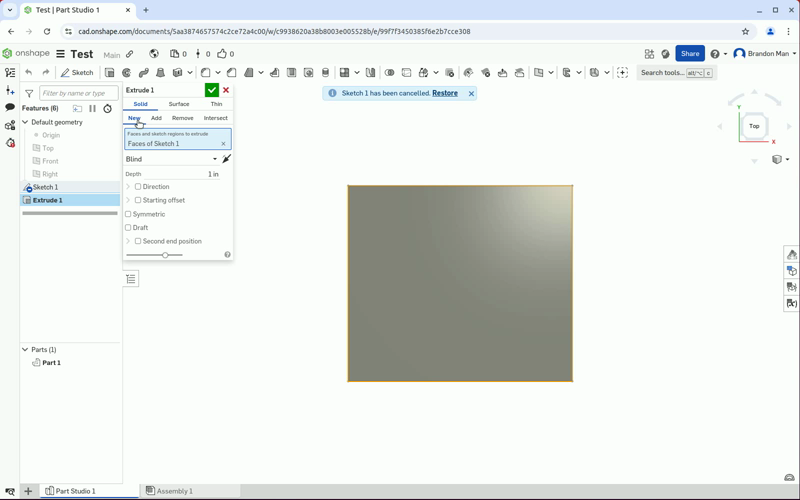
click(137, 120)
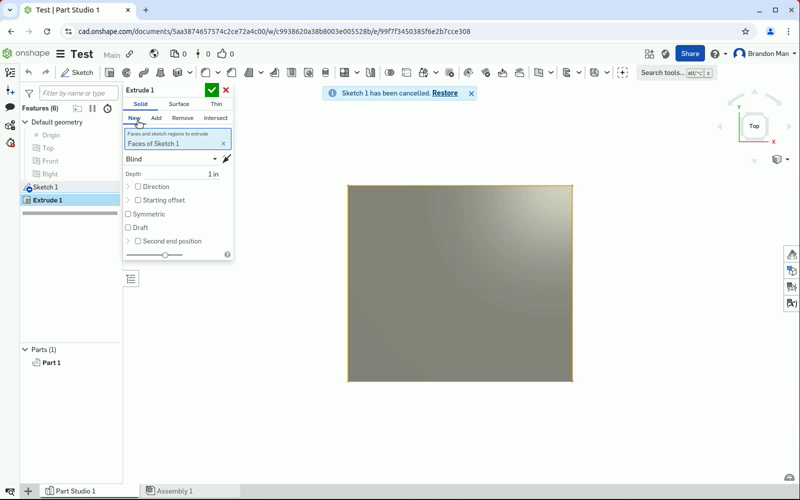
key(tab, 4)
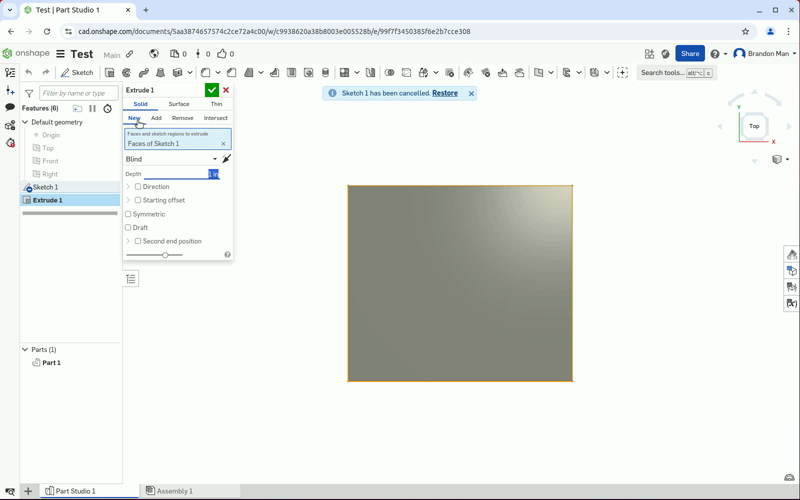
text(2.648)
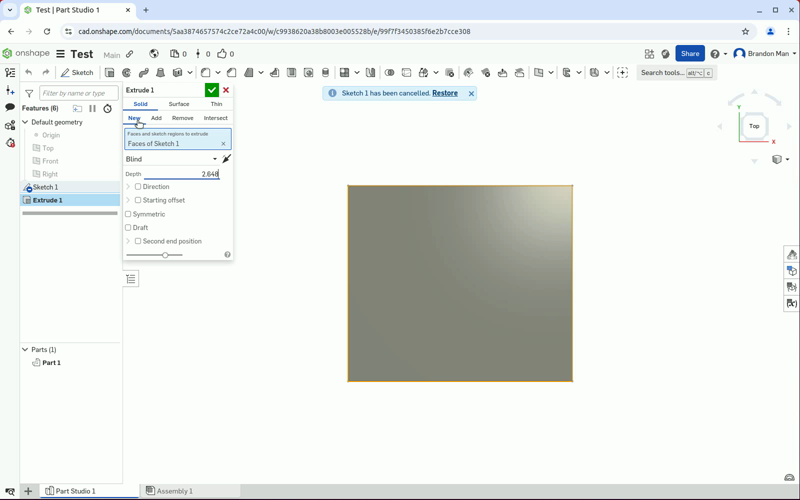
key(enter)
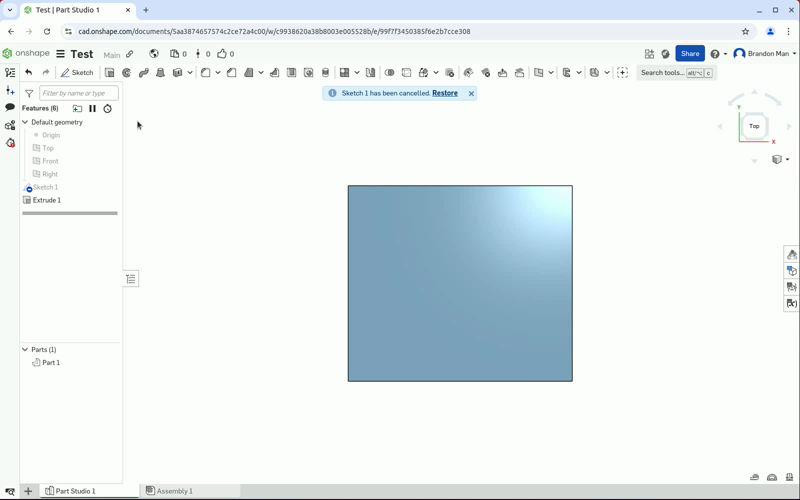
key(shift+h)
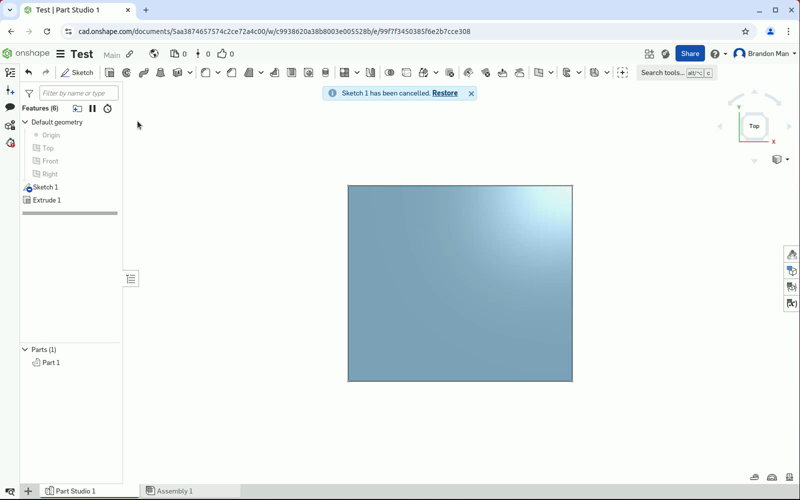
key(shift+h)
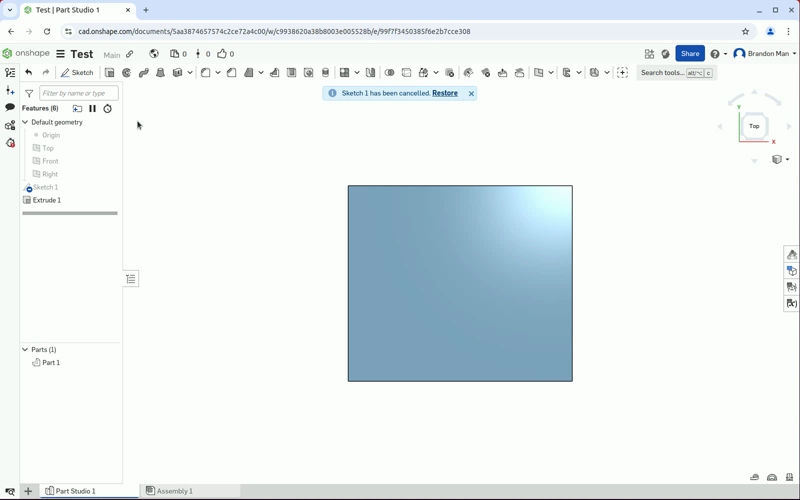
mouse_move(73, 189)
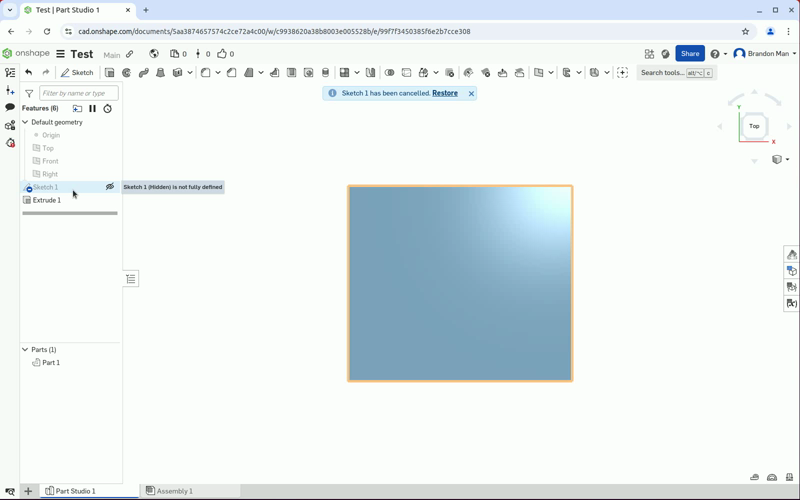
click(73, 189)
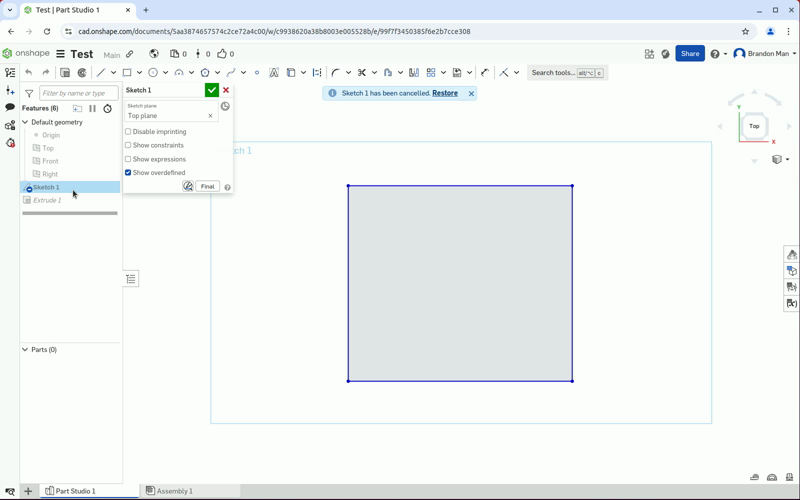
mouse_move(229, 92)
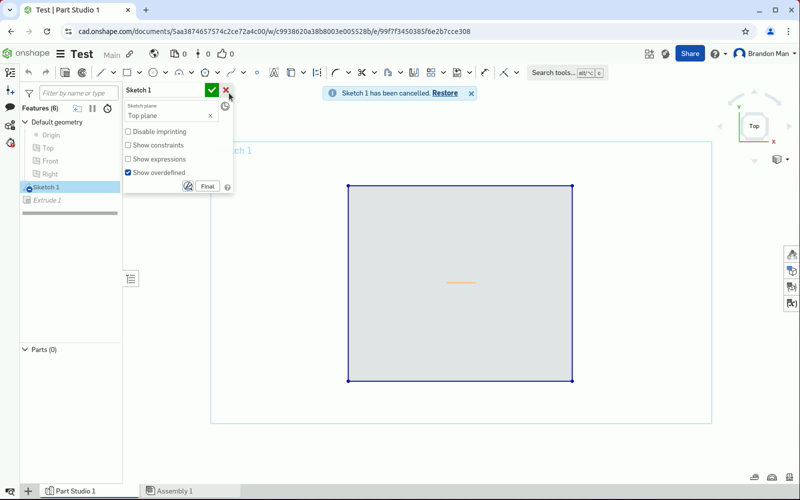
click(229, 92)
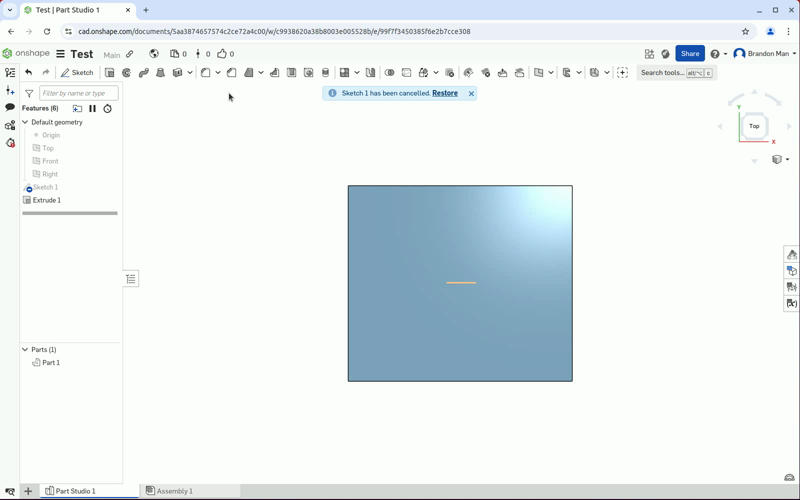
mouse_move(541, 75)
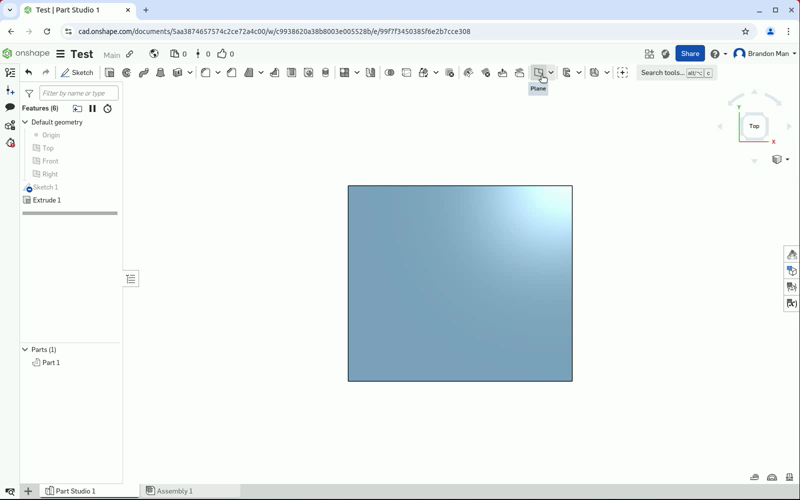
click(541, 75)
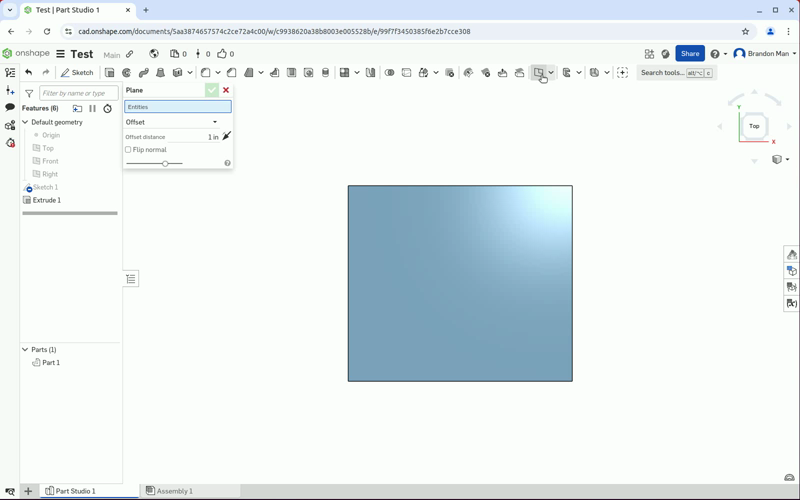
mouse_move(73, 150)
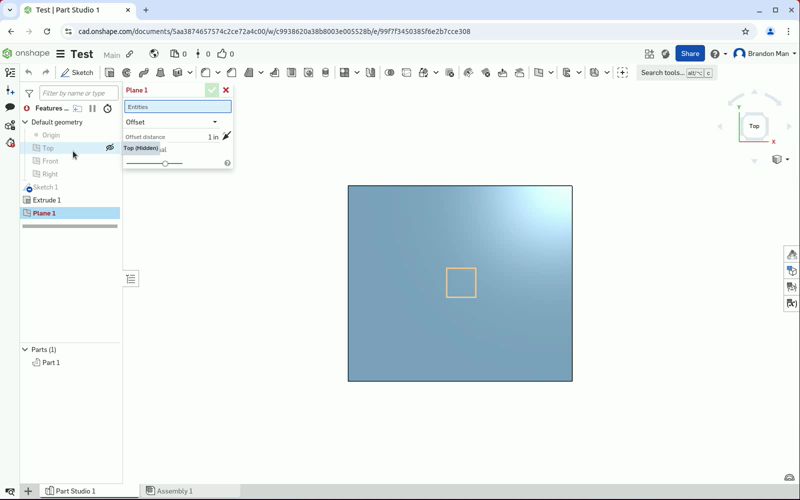
click(73, 150)
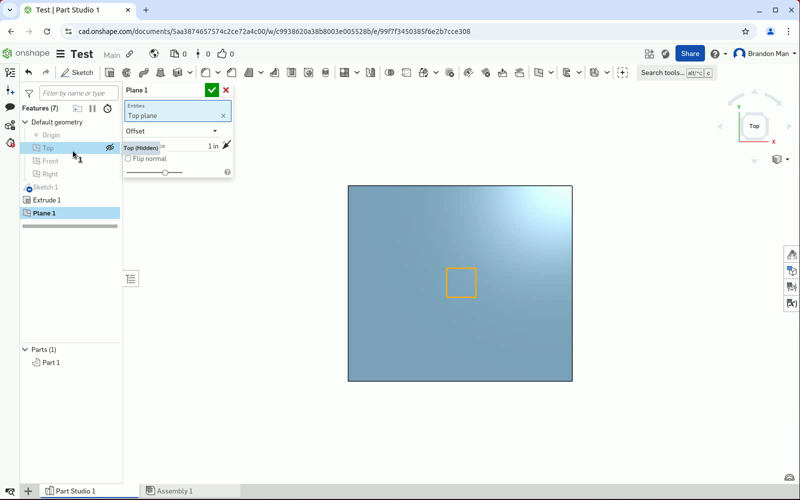
key(tab, 2)
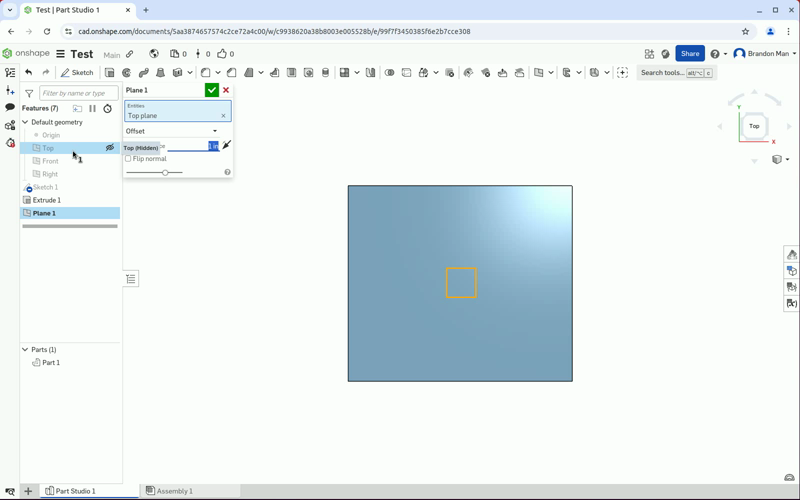
text(2.65)
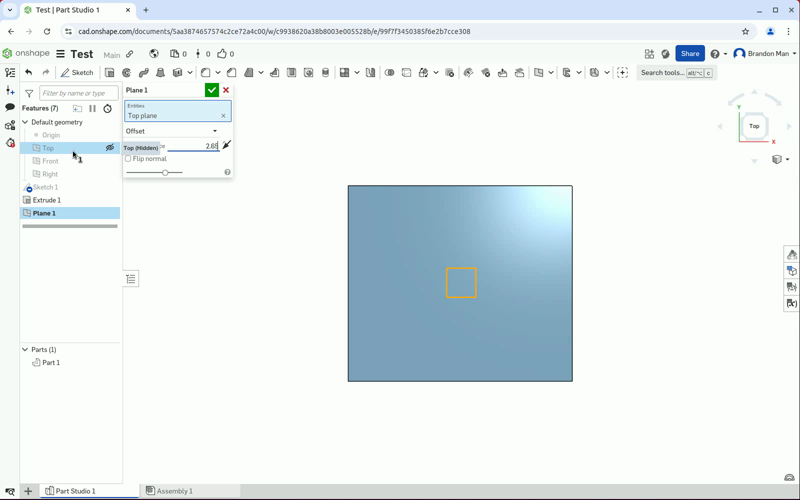
key(enter, 2)
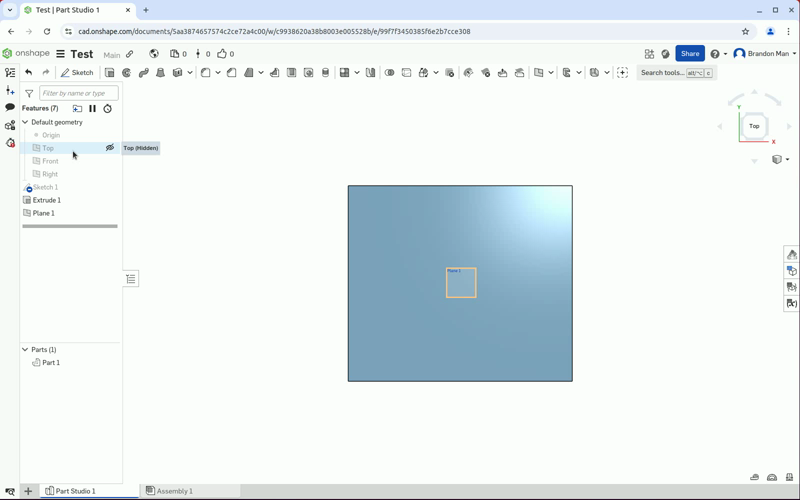
key(shift+s)
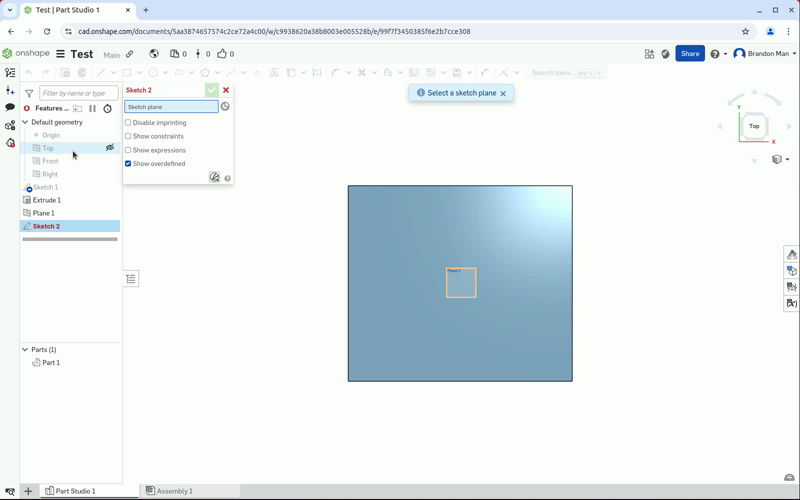
mouse_move(73, 215)
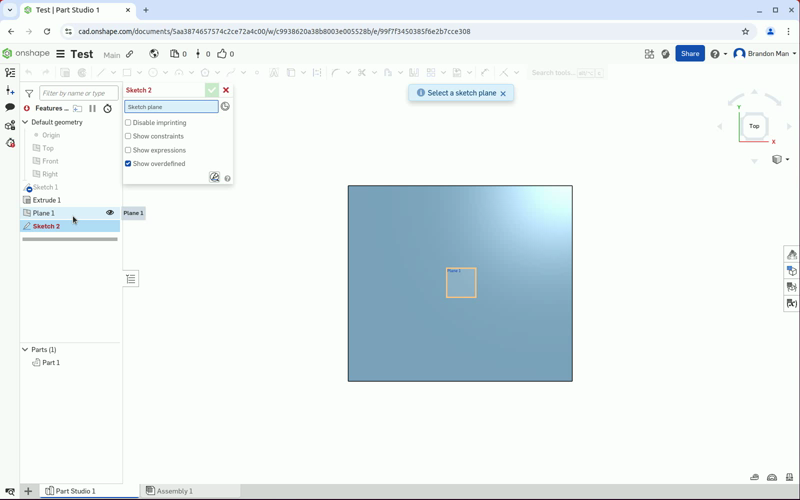
click(73, 215)
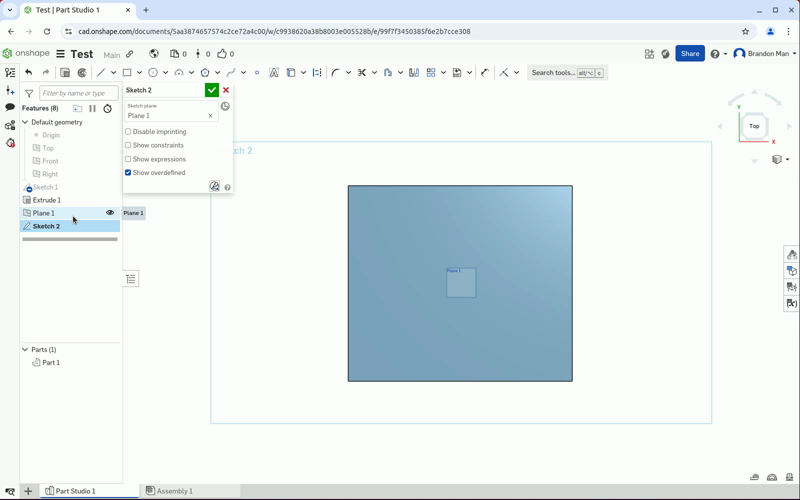
mouse_move(73, 352)
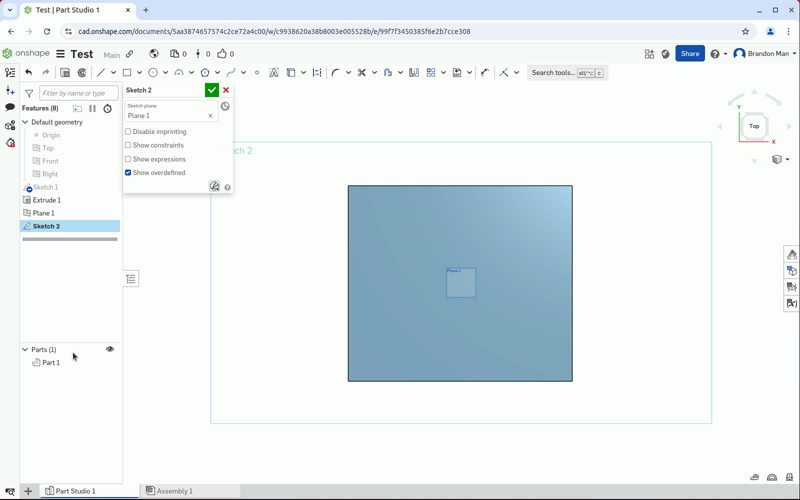
key(y)
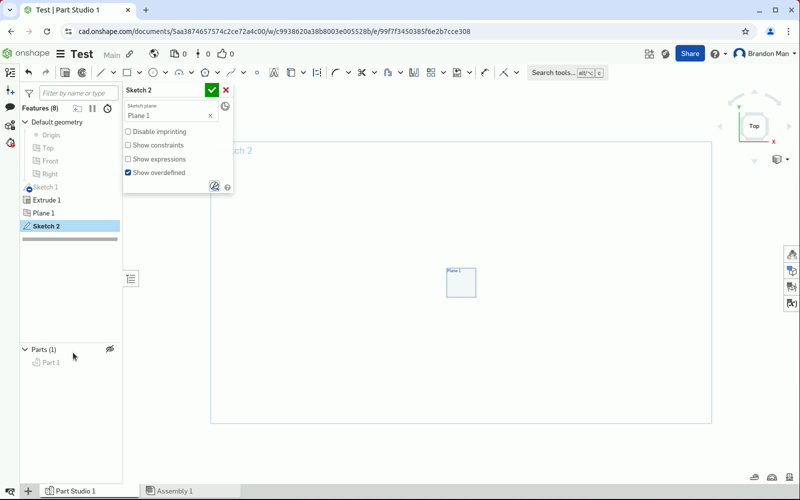
key(l)
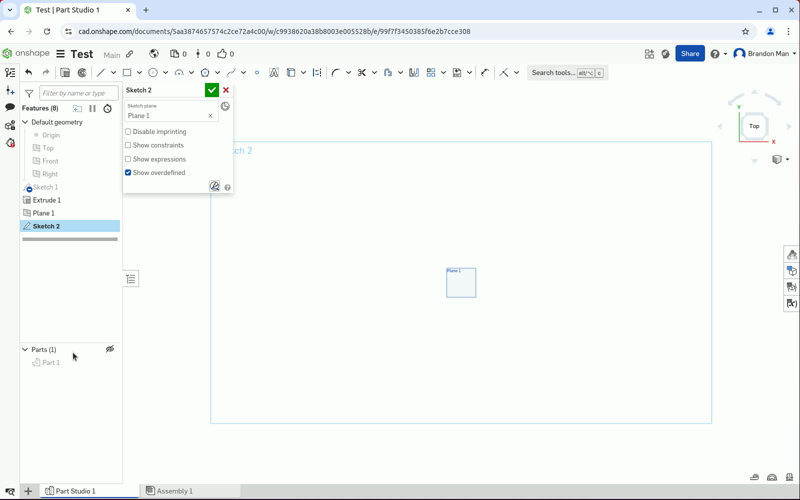
key_down(shift)
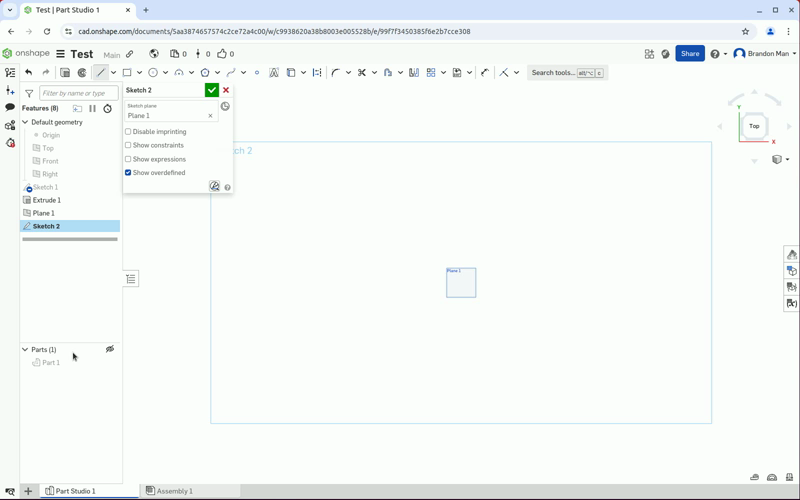
mouse_move(361, 367)
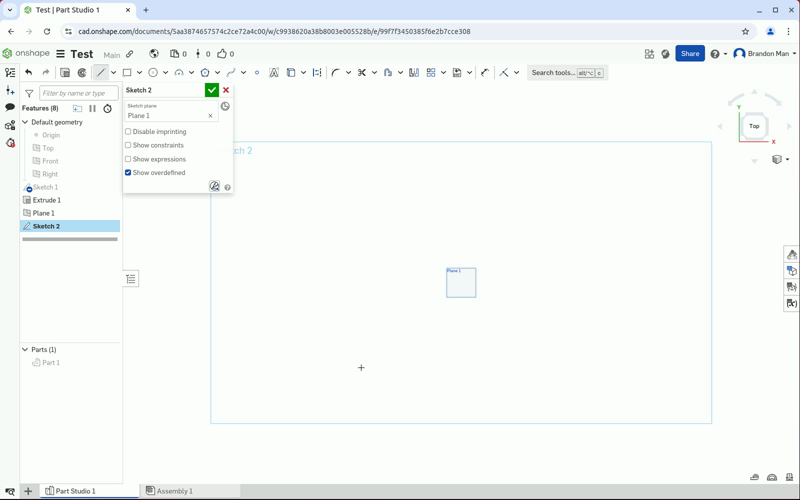
click(361, 367)
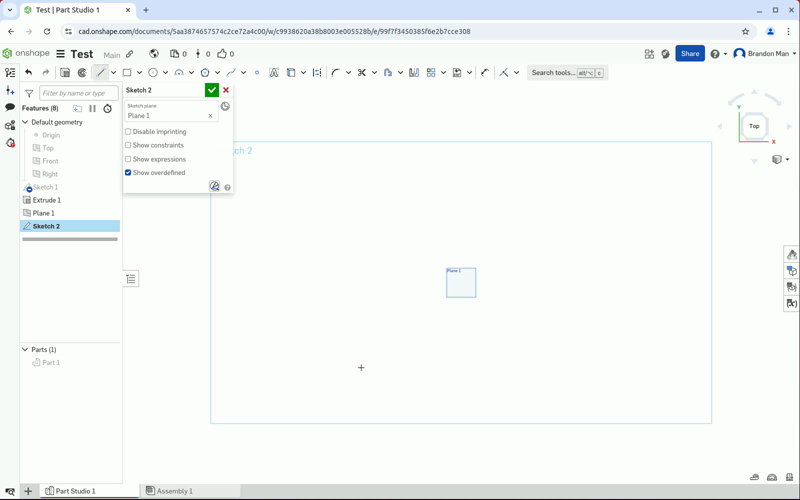
key_up(shift)
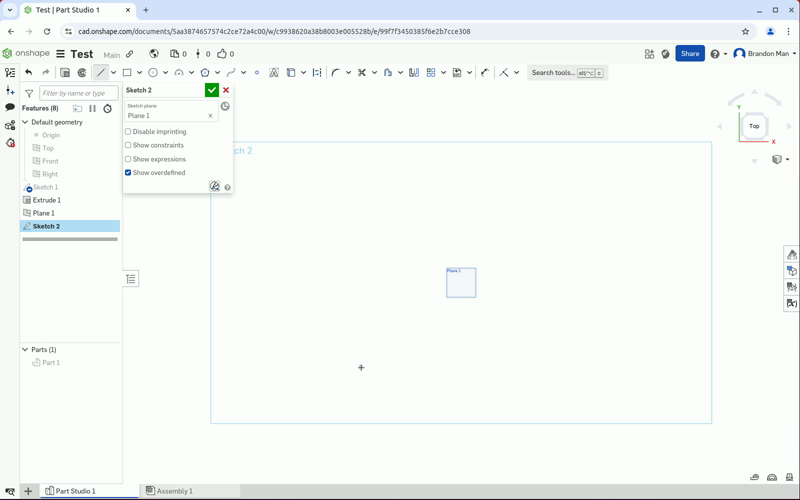
key_down(shift)
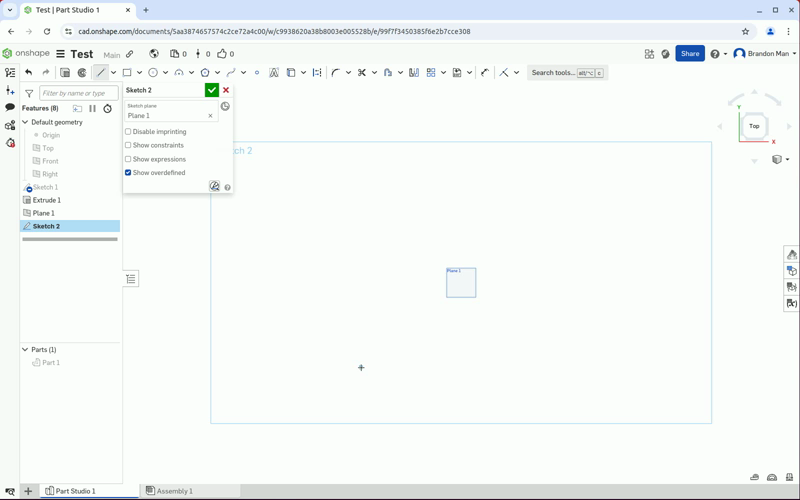
mouse_move(558, 367)
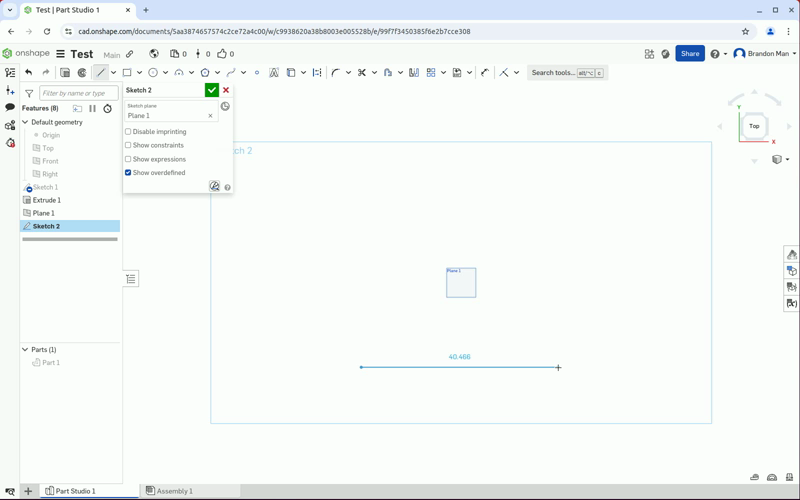
click(558, 367)
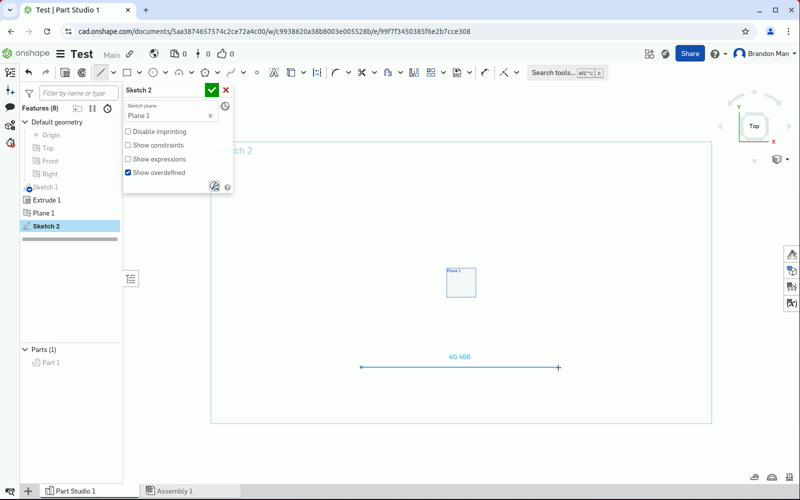
key_up(shift)
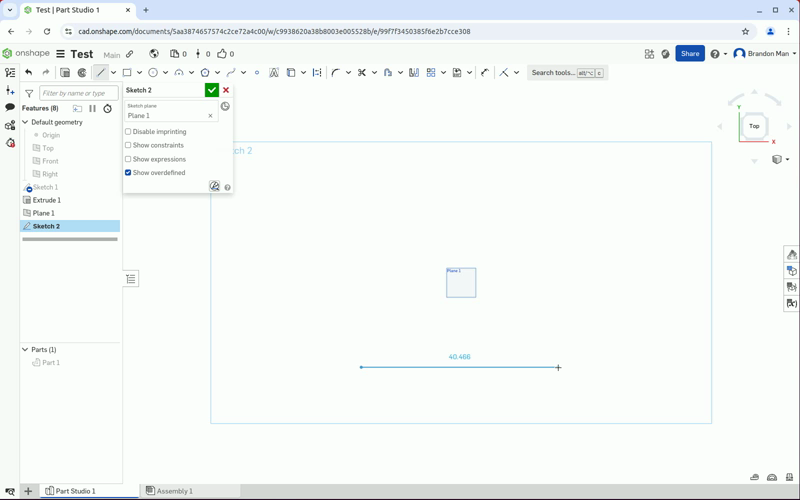
key_down(shift)
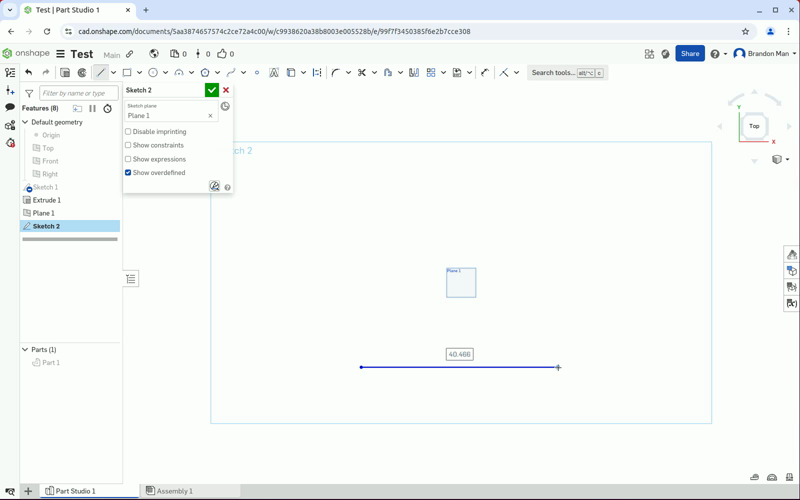
mouse_move(558, 199)
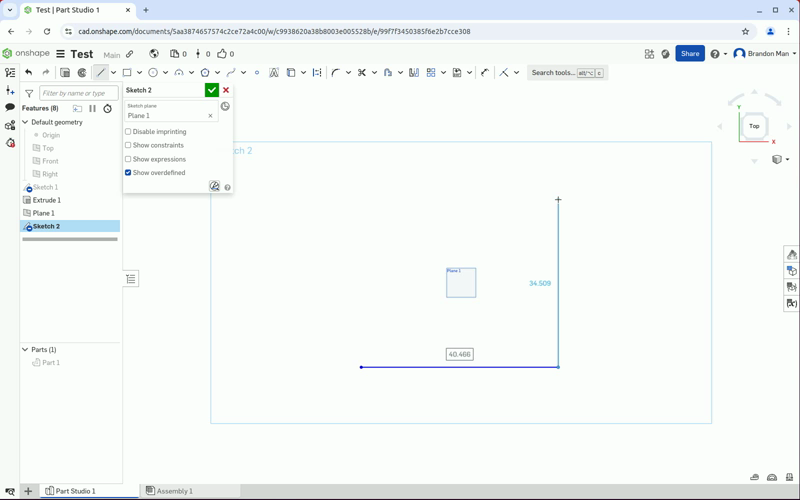
click(558, 199)
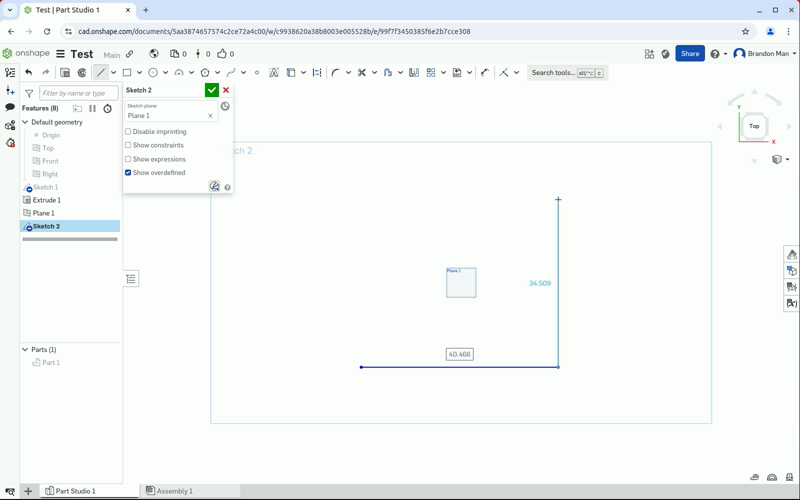
key_up(shift)
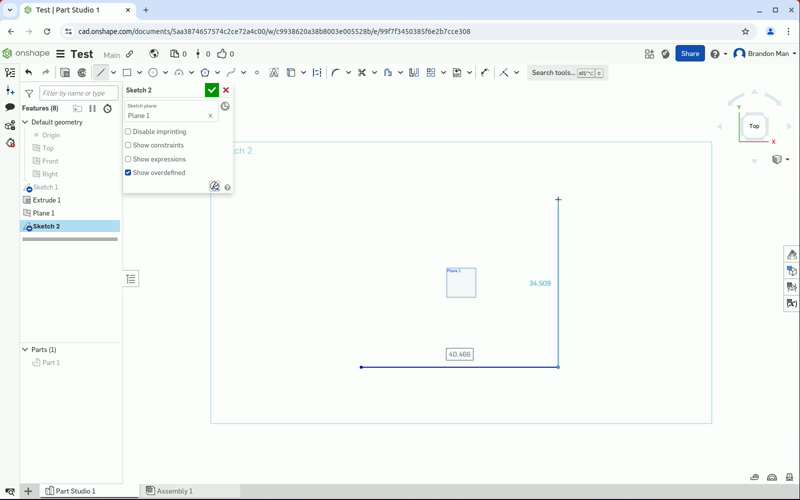
key_down(shift)
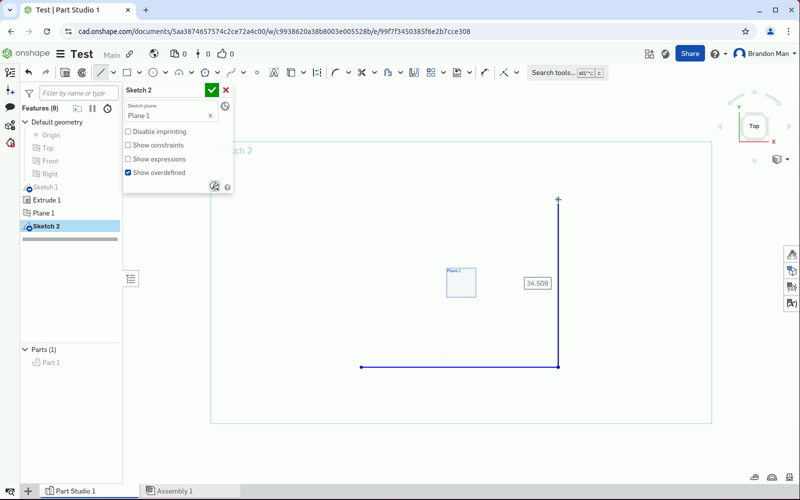
mouse_move(361, 199)
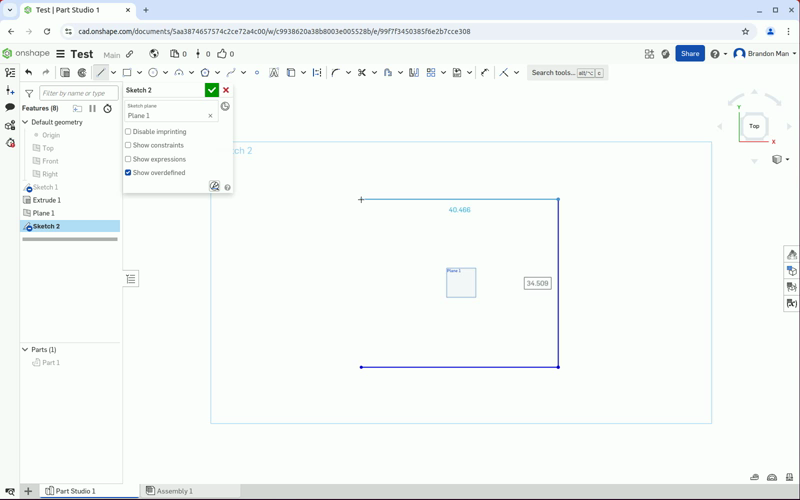
click(361, 199)
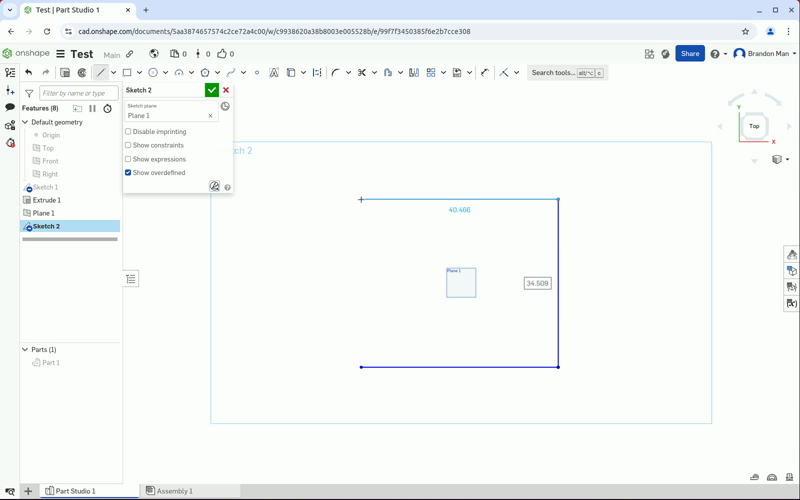
key_up(shift)
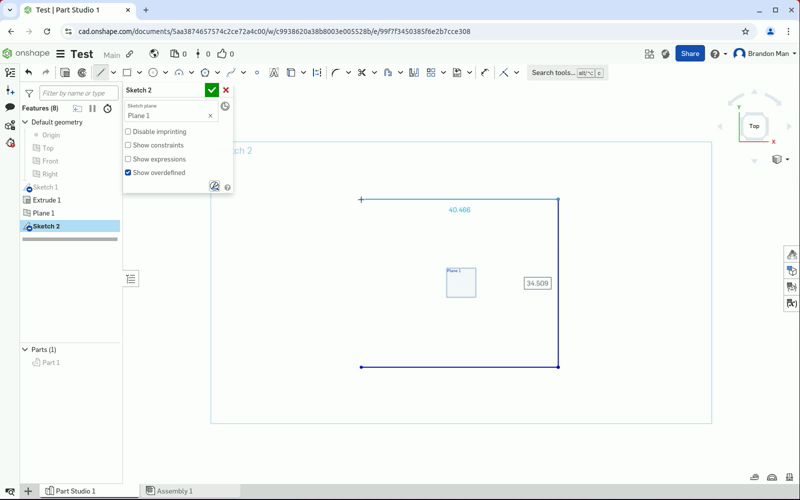
key_down(shift)
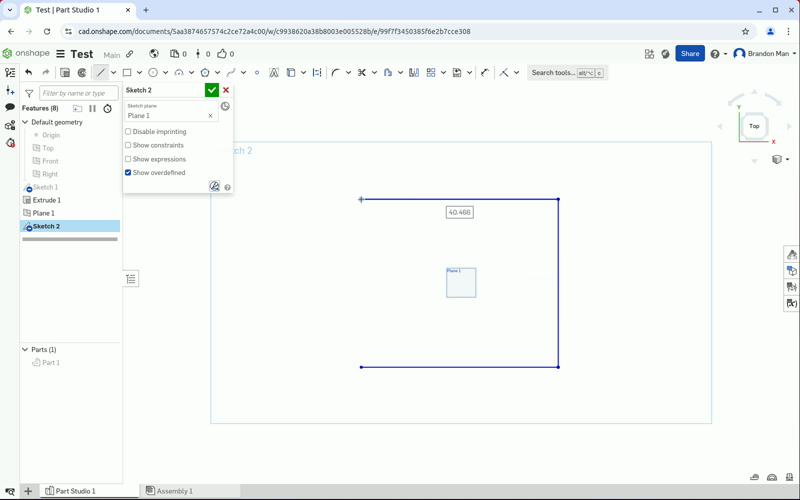
mouse_move(361, 367)
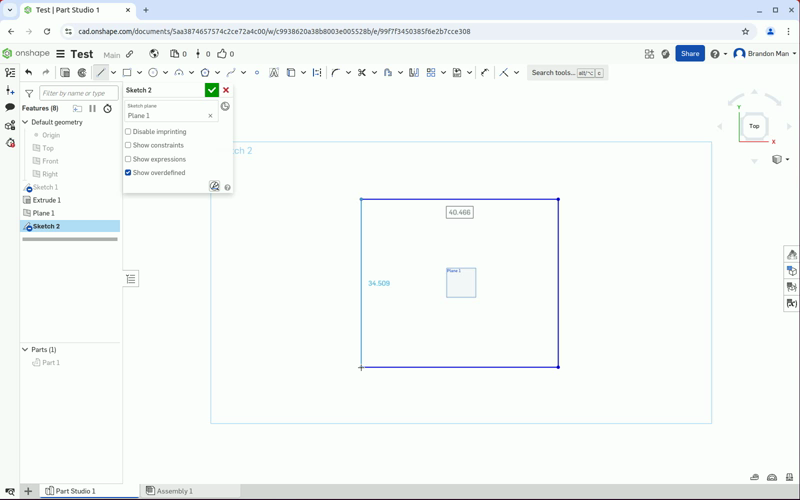
key_up(shift)
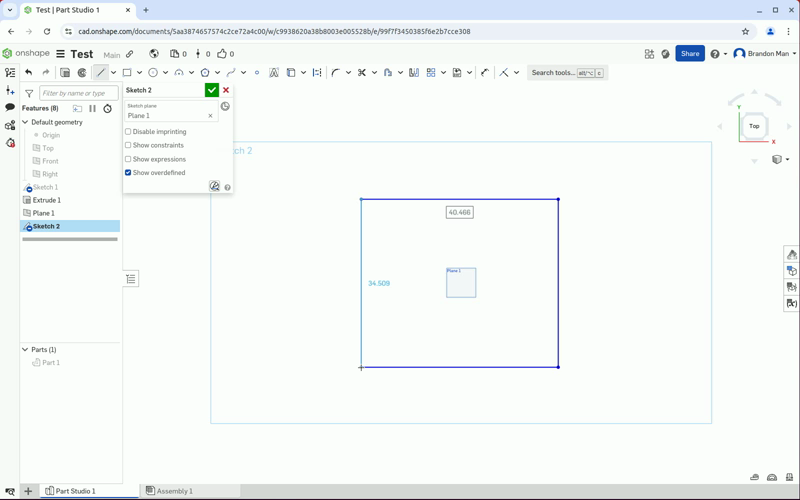
click(361, 367)
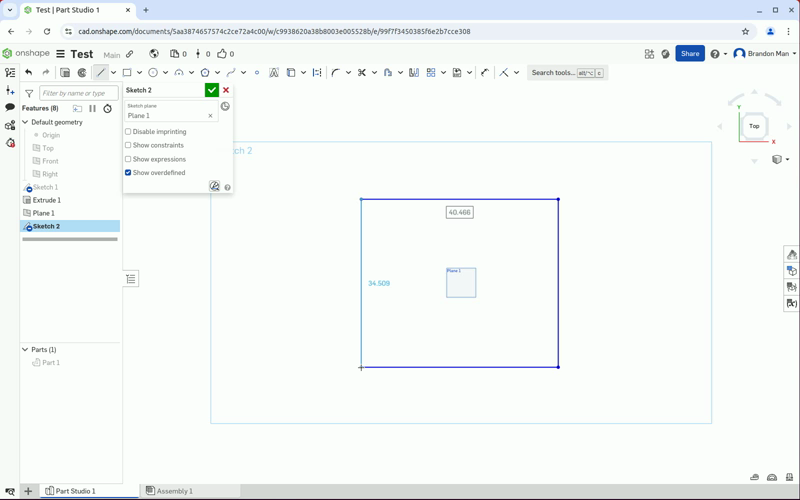
key(esc)
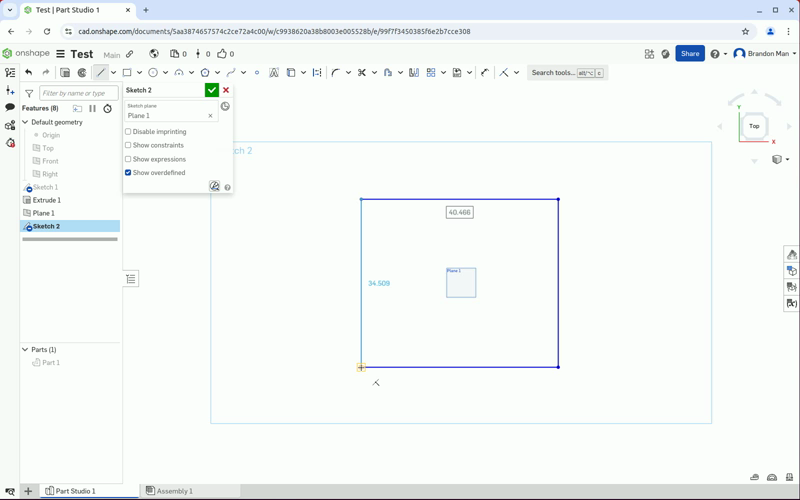
mouse_move(384, 230)
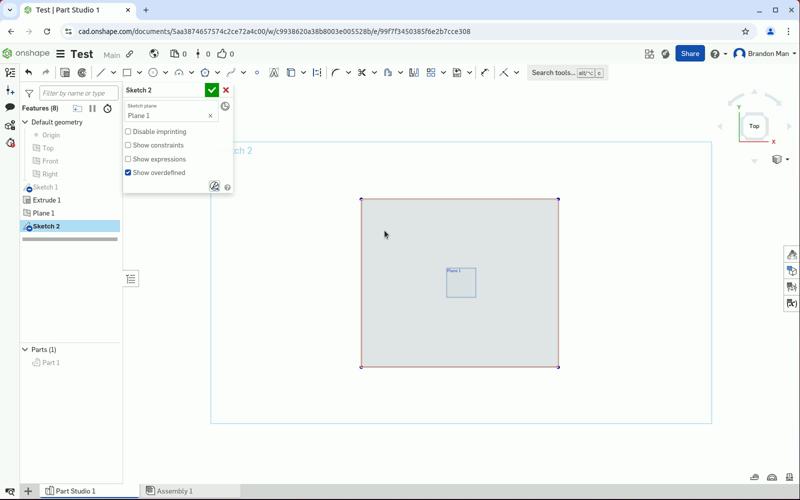
click(384, 230)
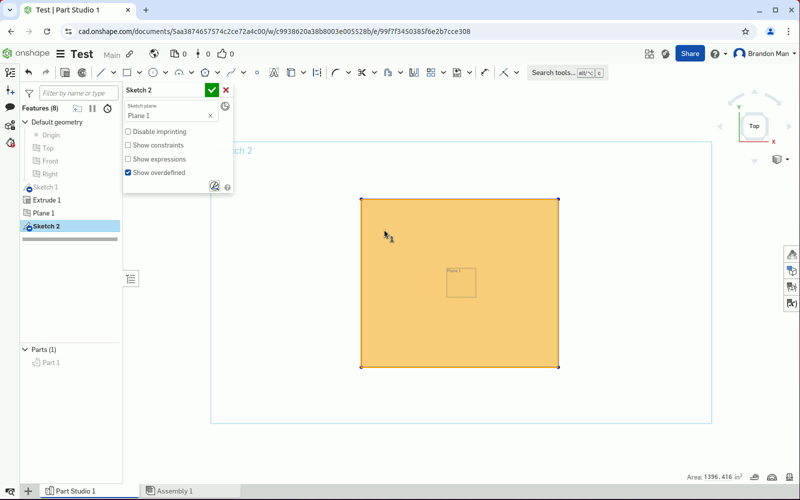
mouse_move(73, 352)
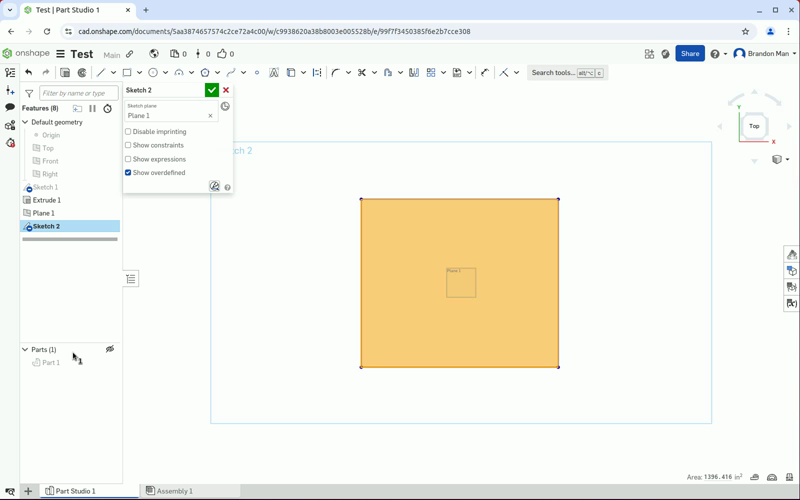
key(shift+y)
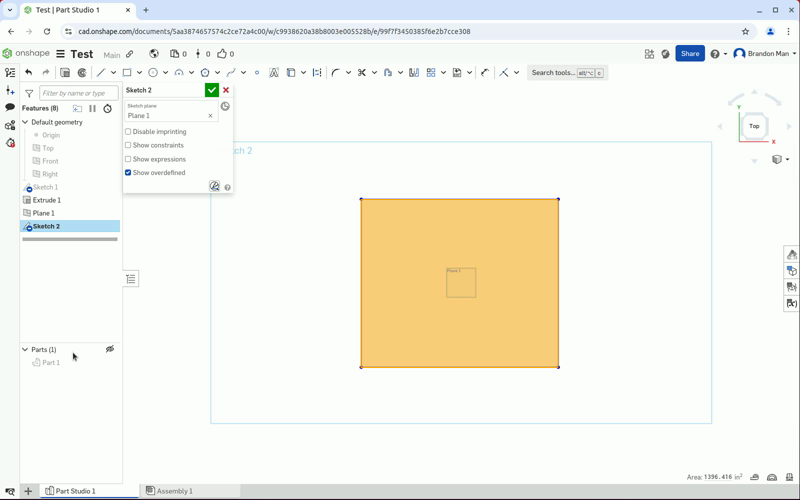
key(shift+e)
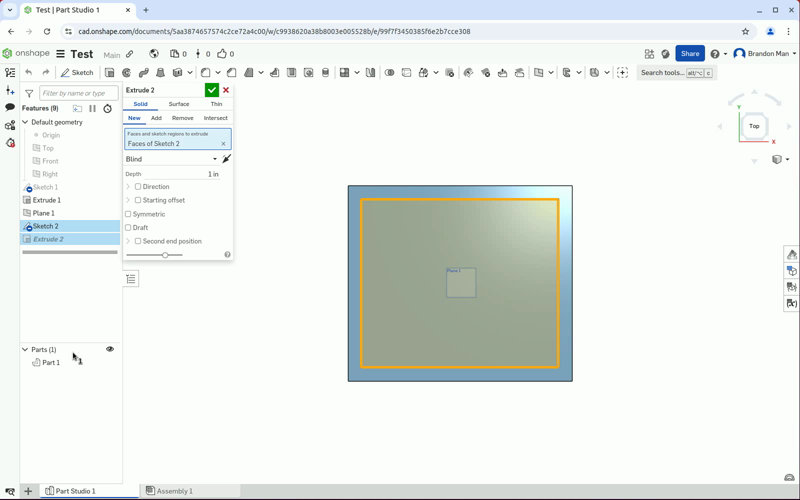
mouse_move(143, 106)
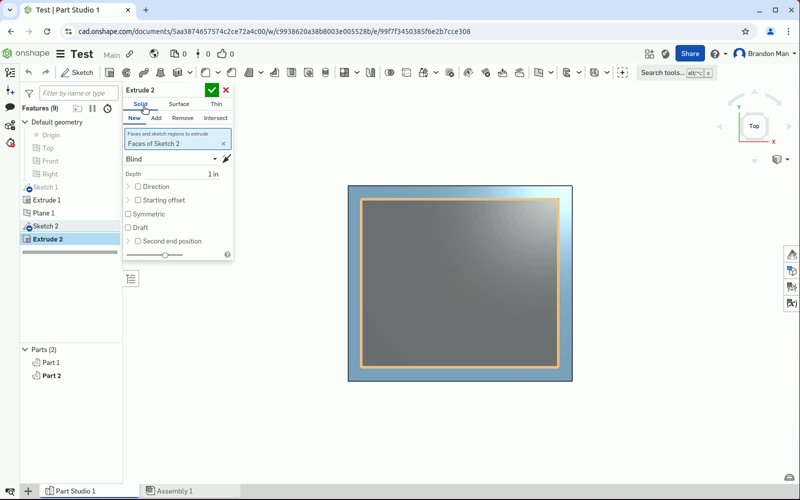
click(143, 106)
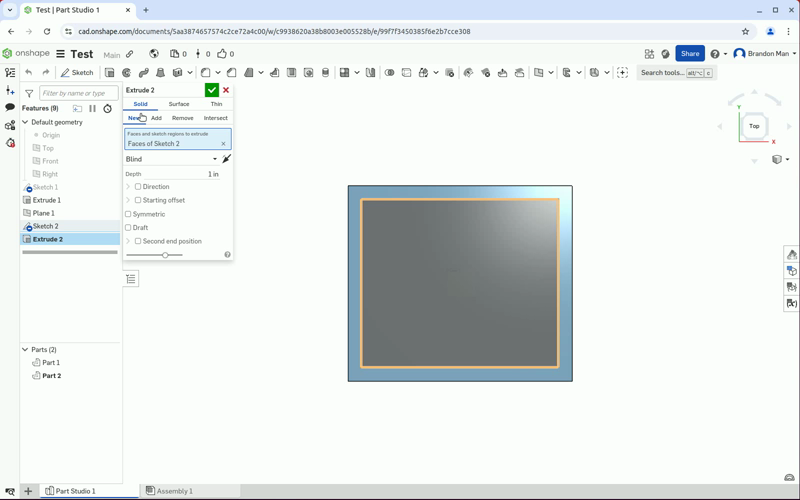
mouse_move(137, 120)
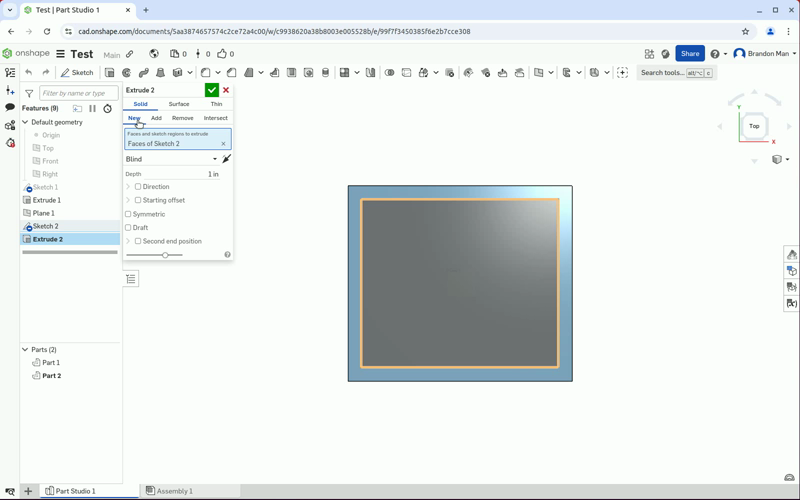
click(137, 120)
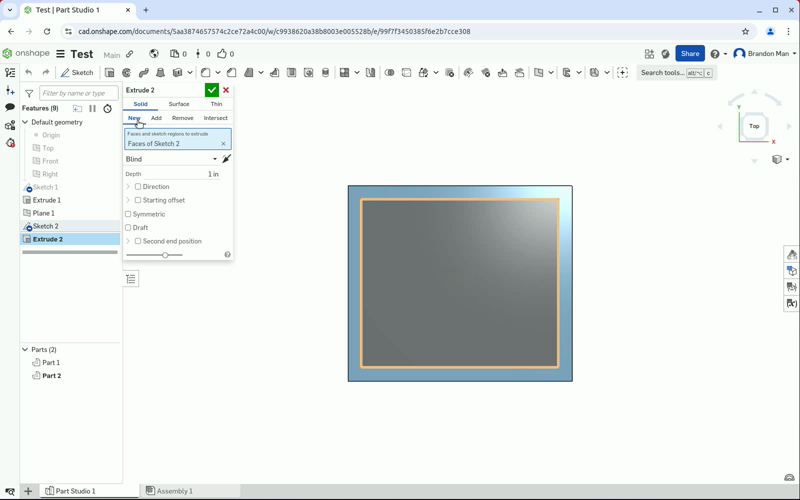
key(tab, 4)
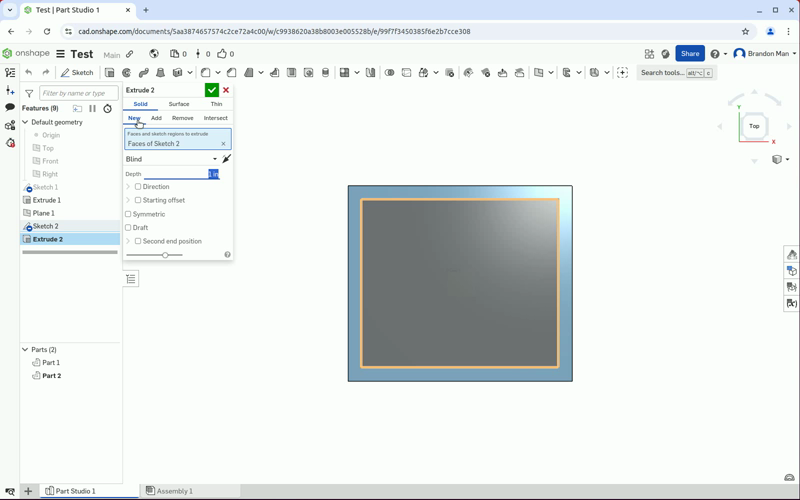
text(2.648)
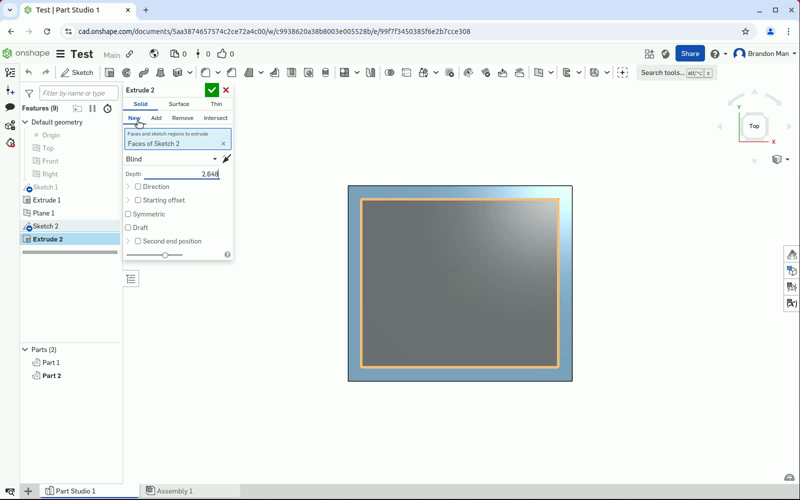
key(enter)
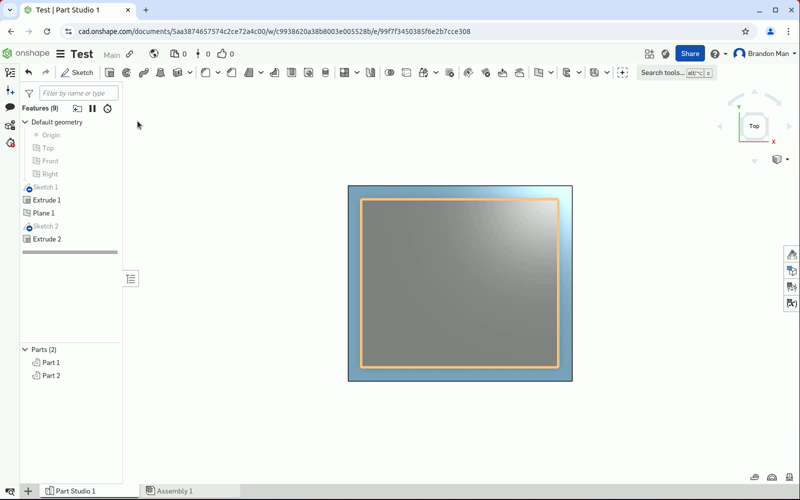
key(shift+h)
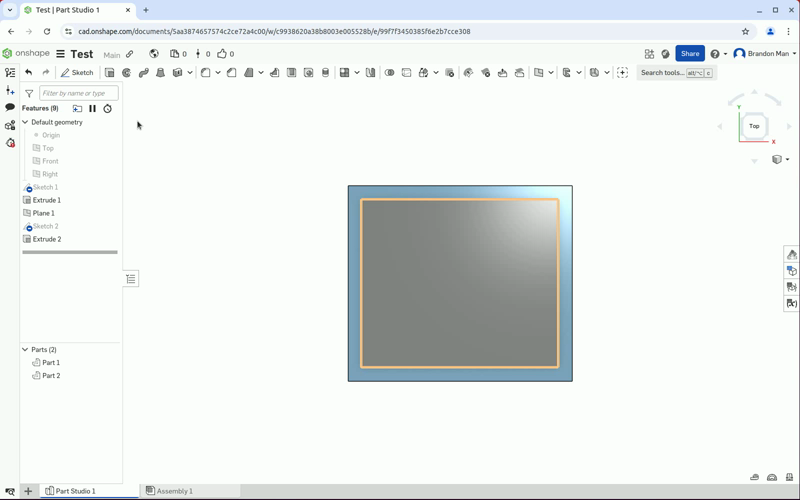
key(shift+h)
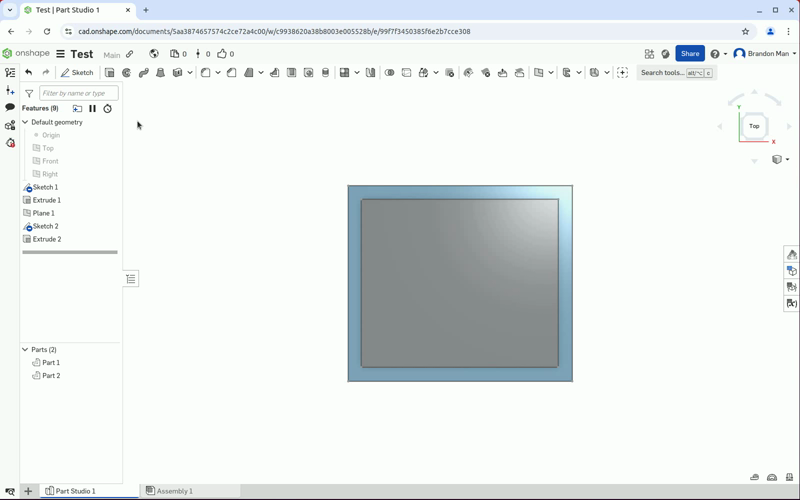
key(shift+7)
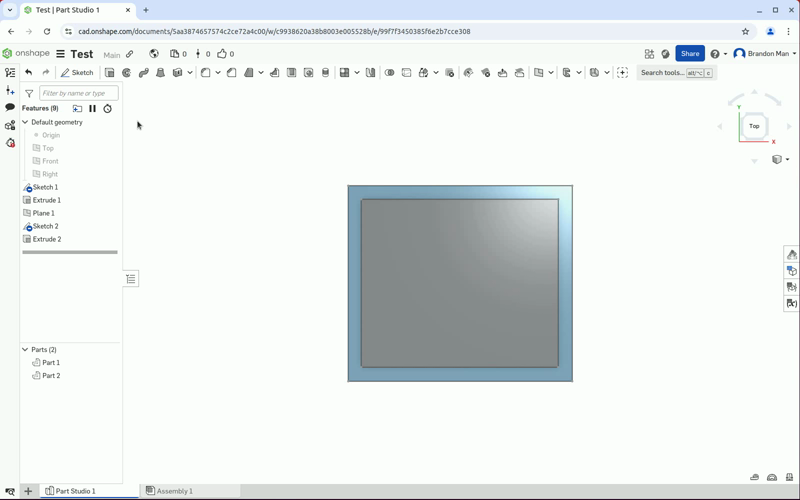
key(up, 3)
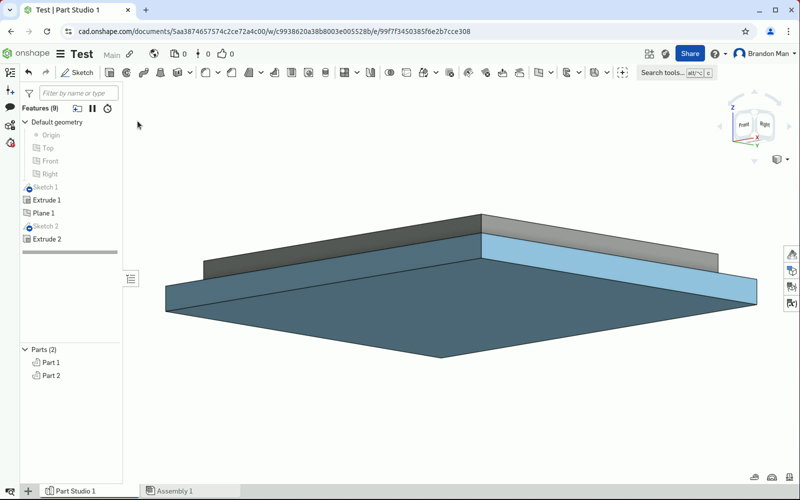
key(left, 3)
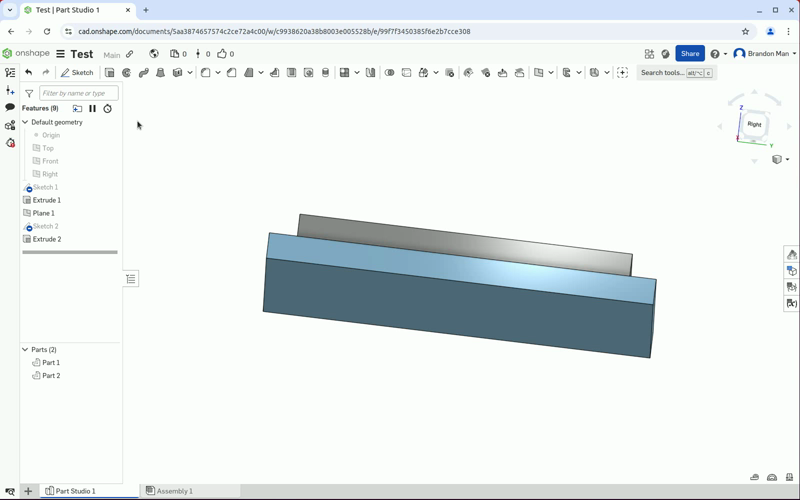
key(right, 3)
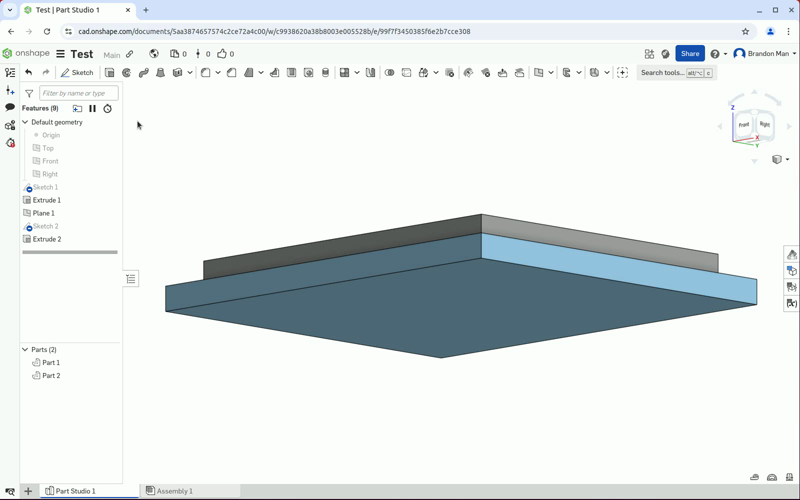
key(down, 3)
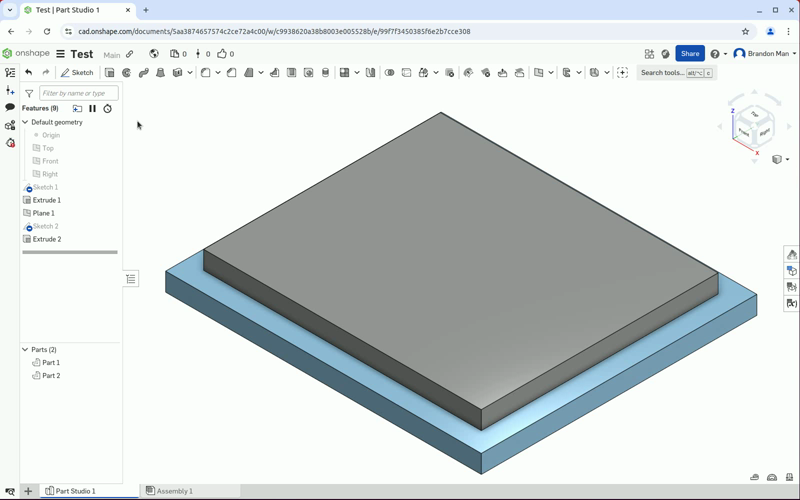
mouse_move(73, 189)
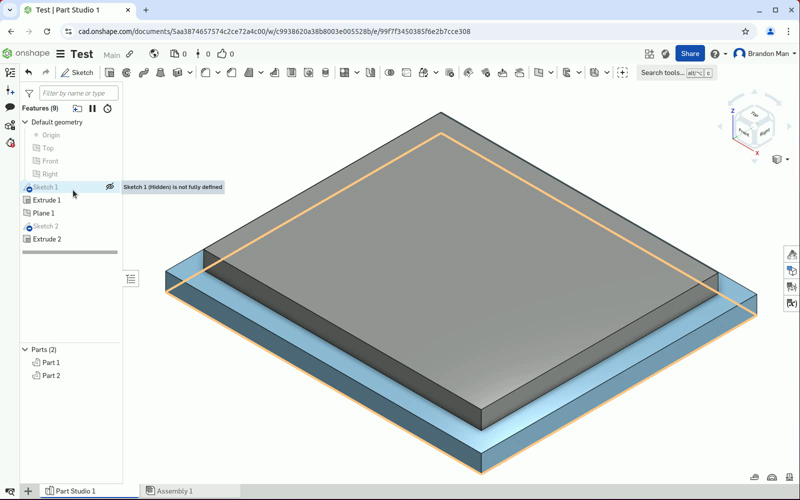
click(73, 189)